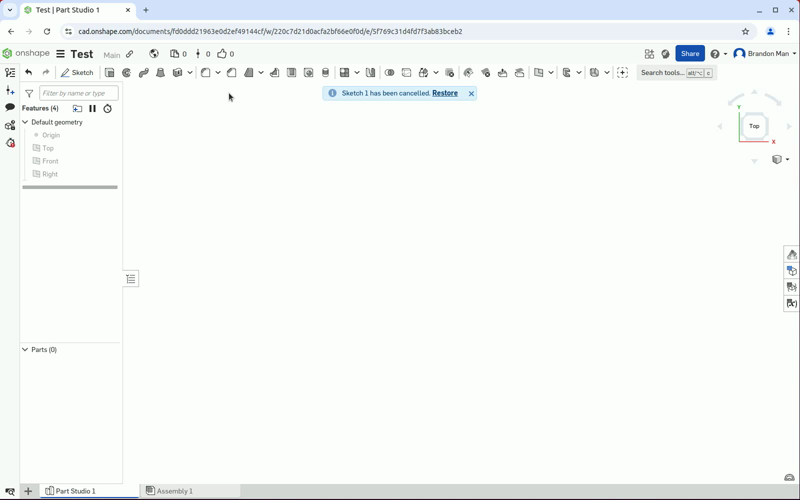
key(shift+h)
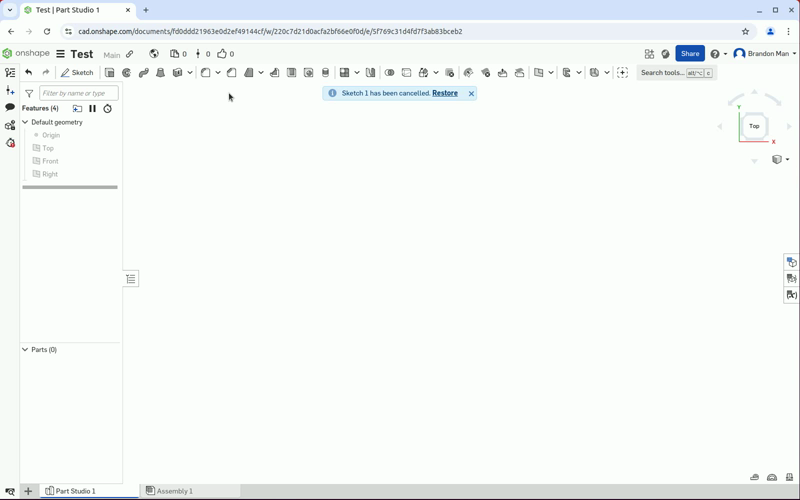
mouse_move(73, 352)
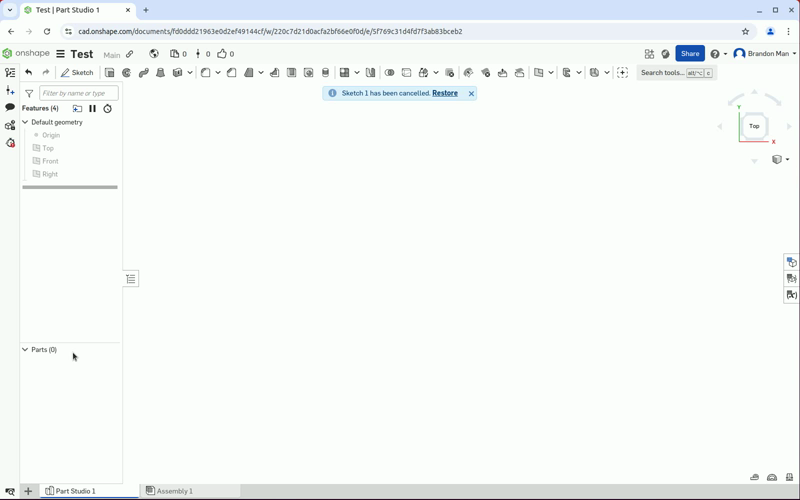
key(y)
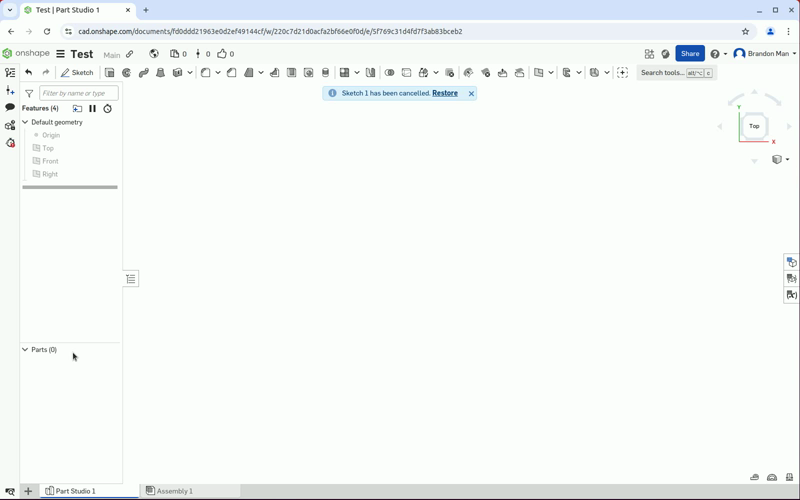
key(shift+p)
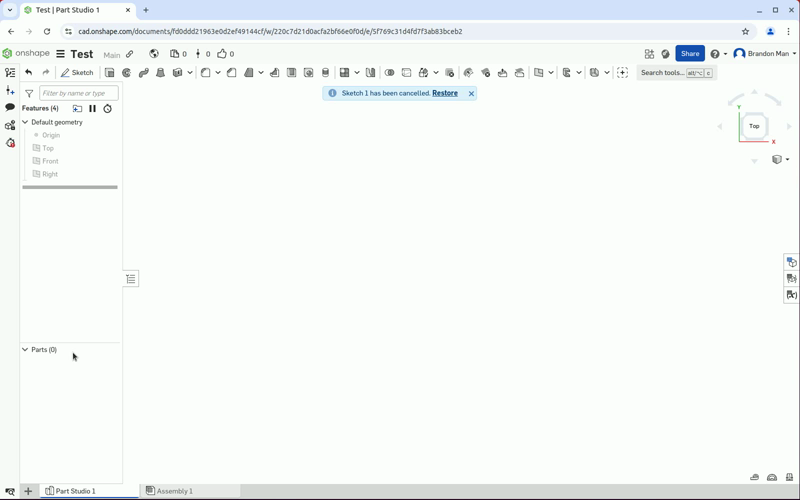
key(space)
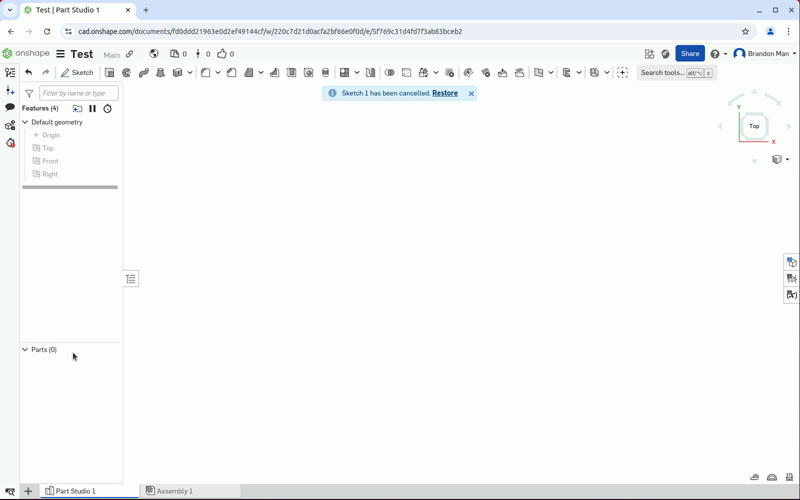
key_down(shift)
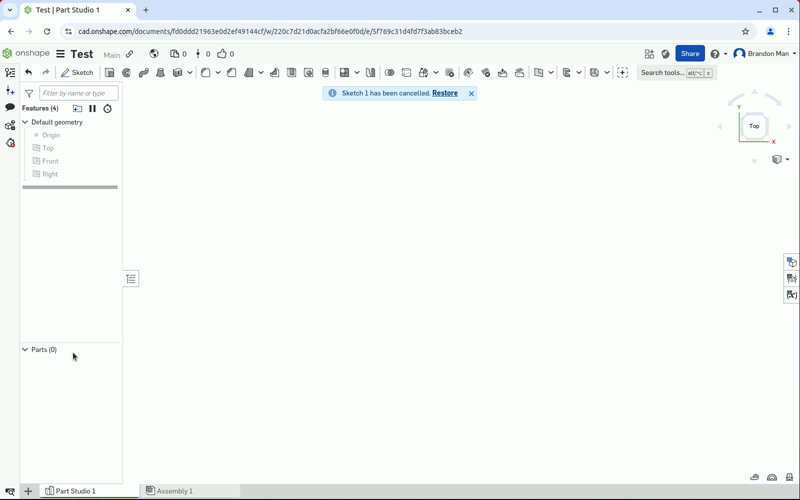
key(up)
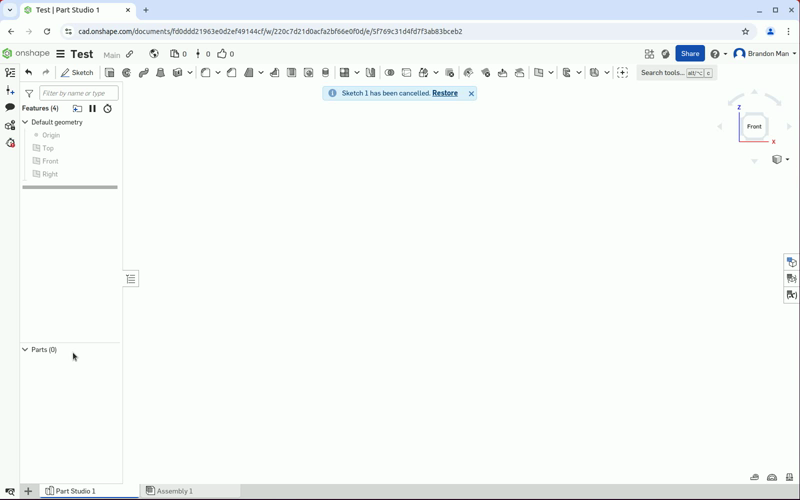
key_up(shift)
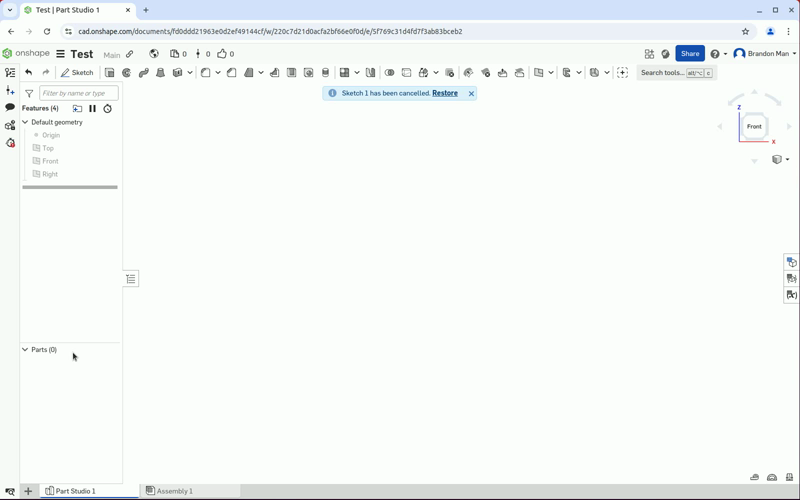
mouse_move(73, 352)
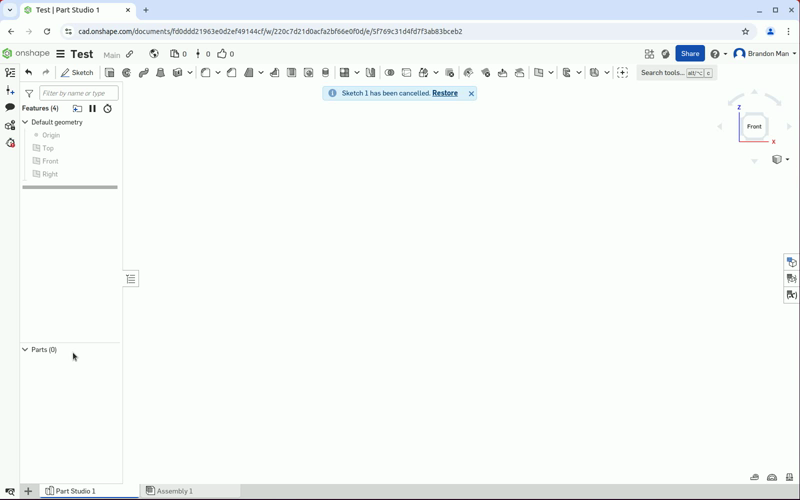
key(shift+y)
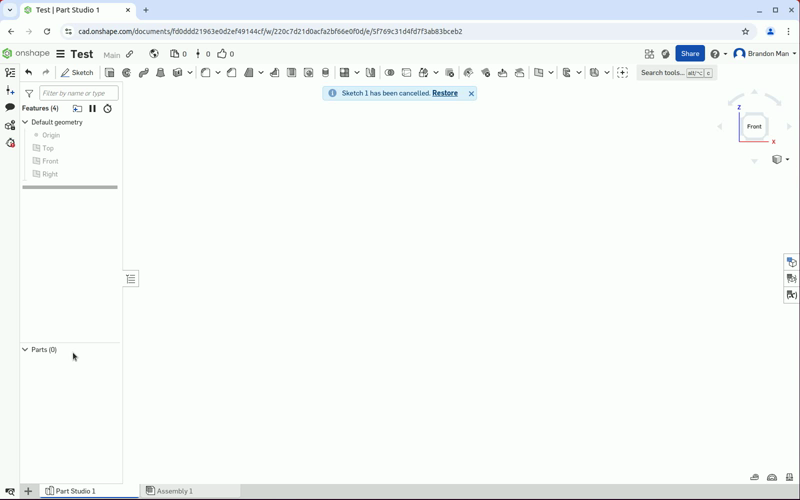
key(shift+s)
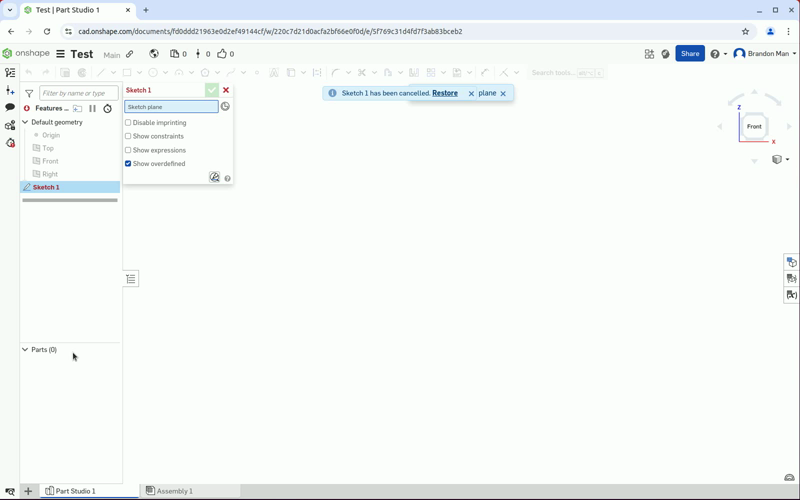
mouse_move(73, 163)
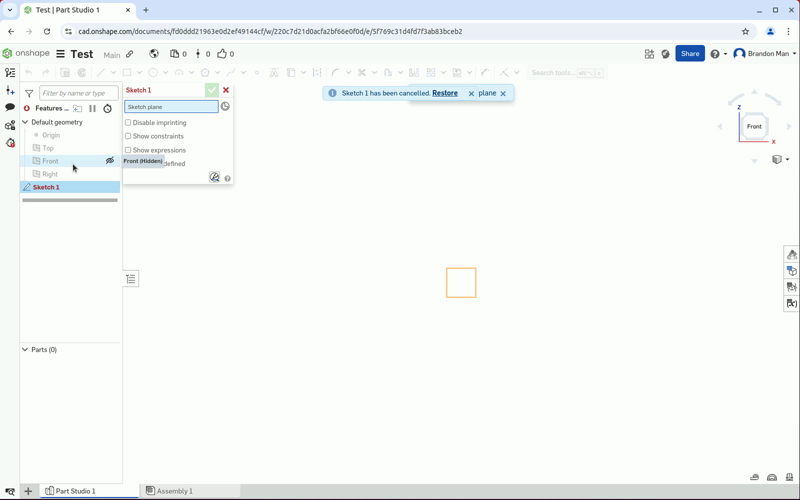
click(73, 163)
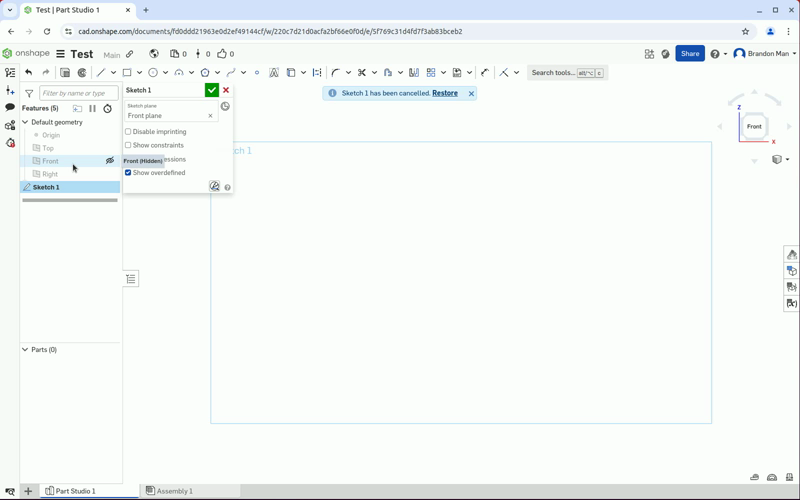
mouse_move(73, 352)
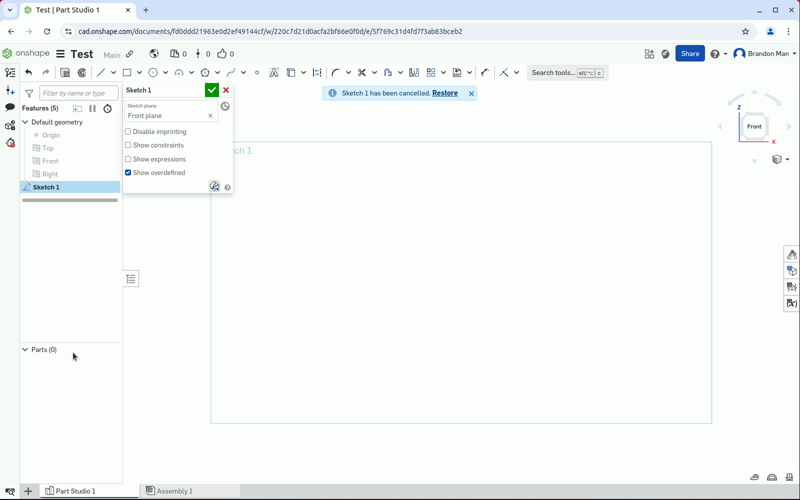
key(y)
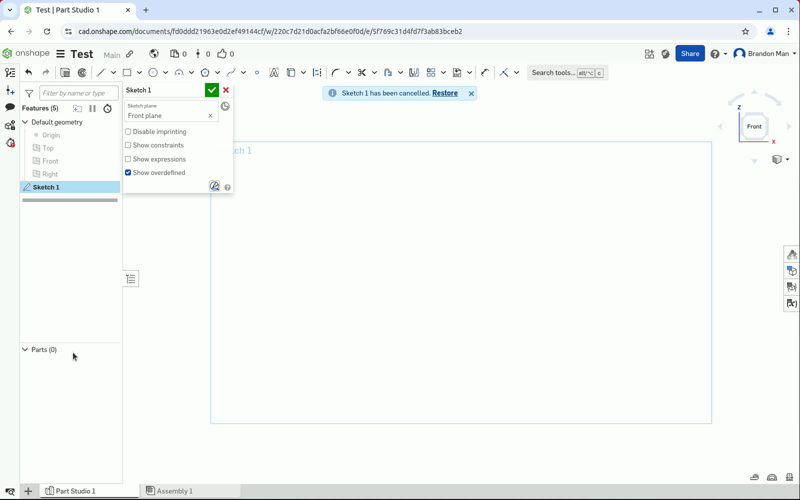
key(l)
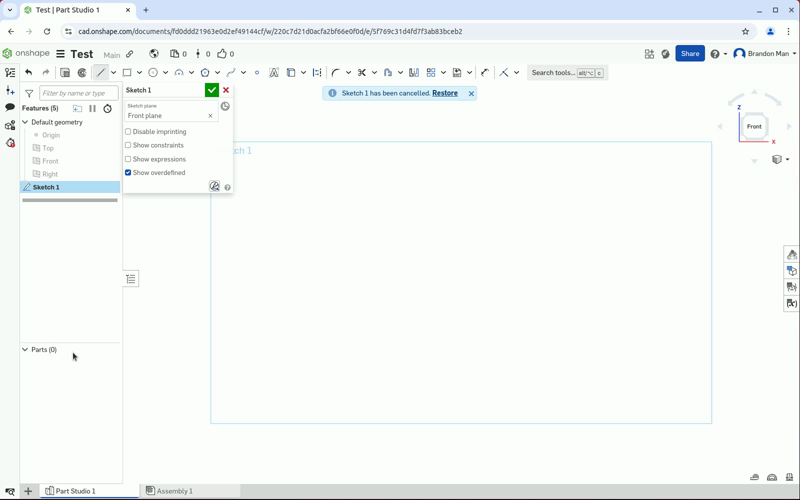
key_down(shift)
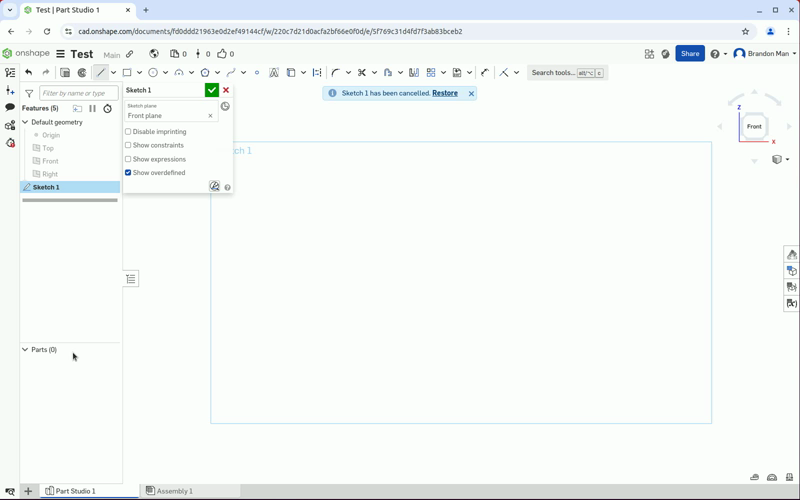
mouse_move(473, 329)
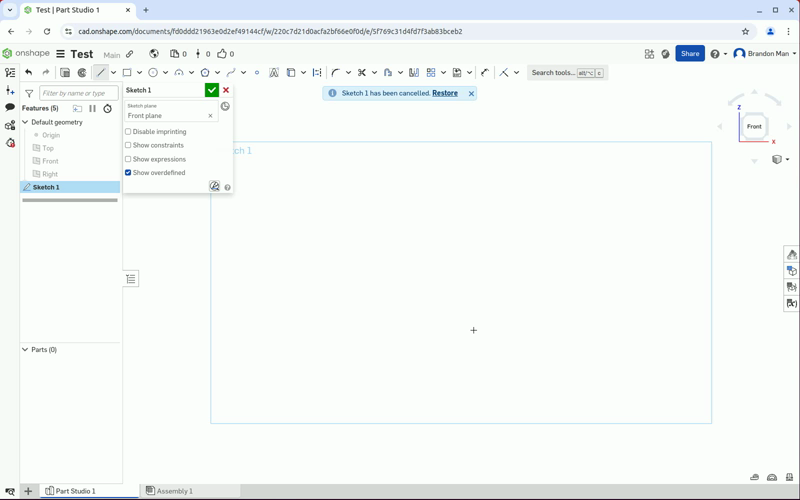
click(473, 329)
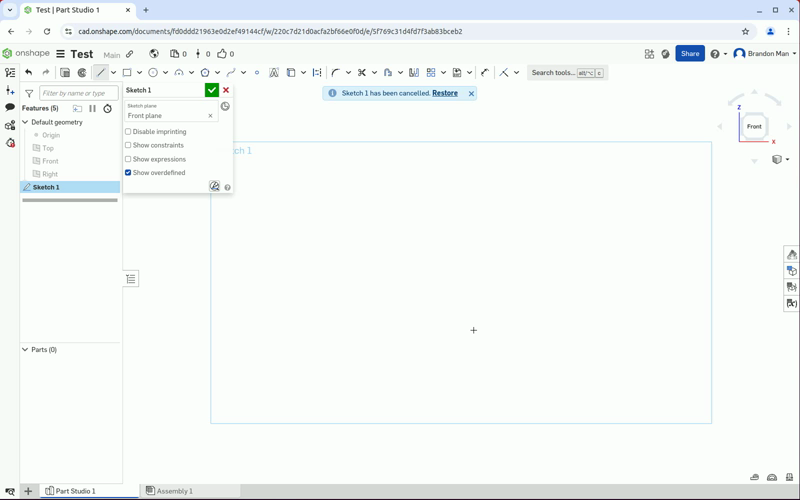
key_up(shift)
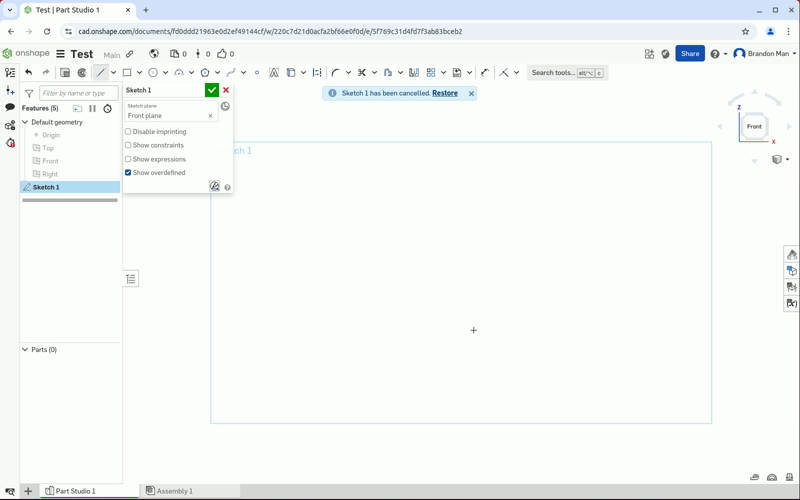
key_down(shift)
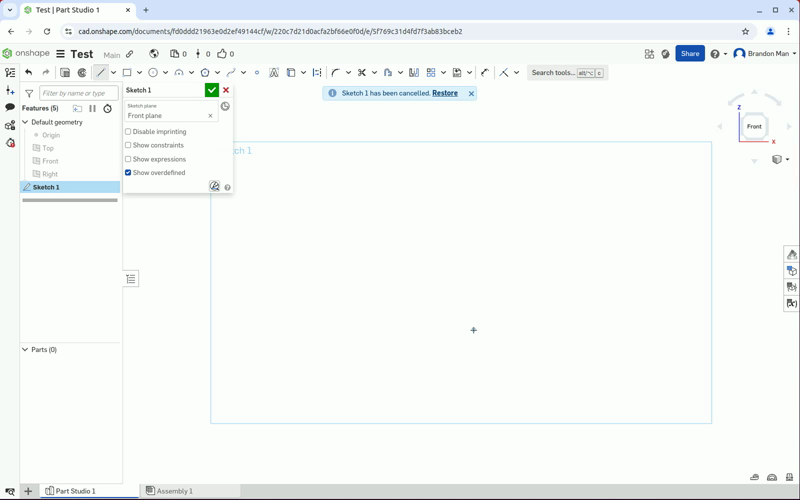
mouse_move(503, 329)
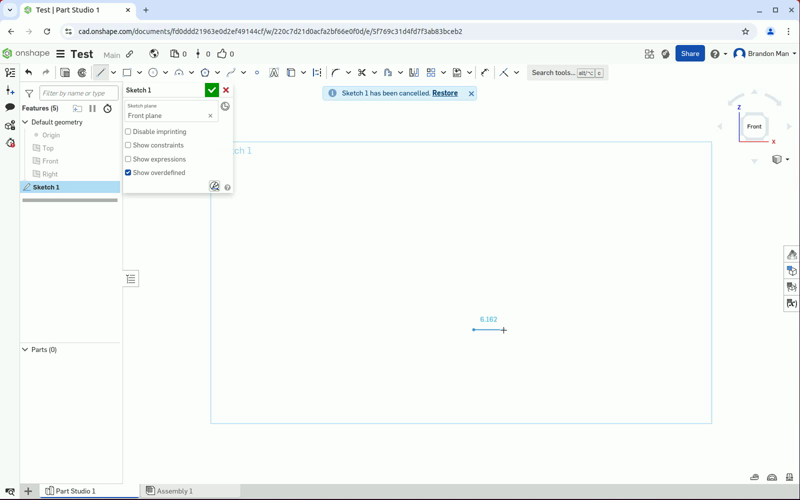
mouse_move(503, 329)
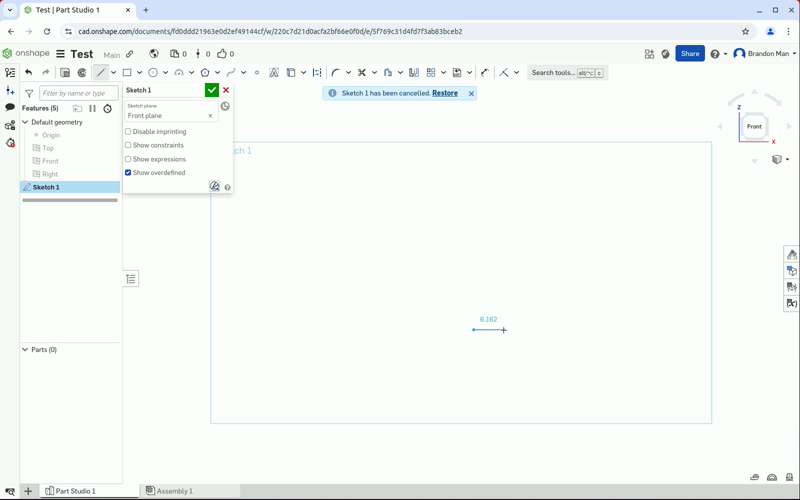
click(503, 329)
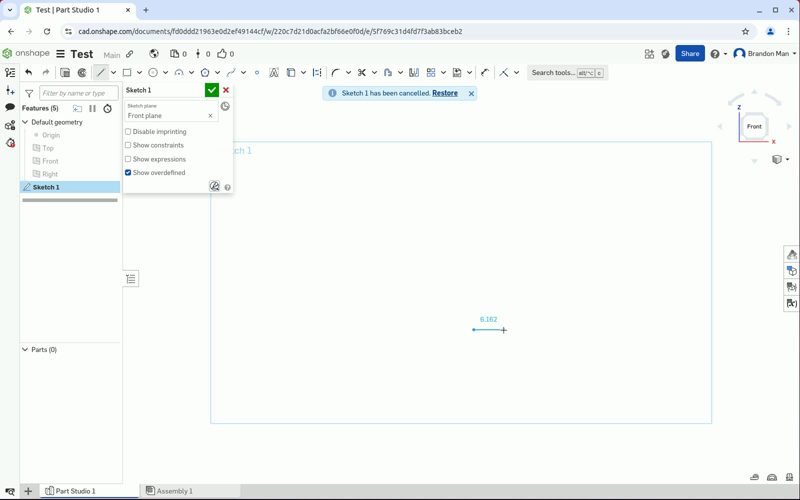
key_up(shift)
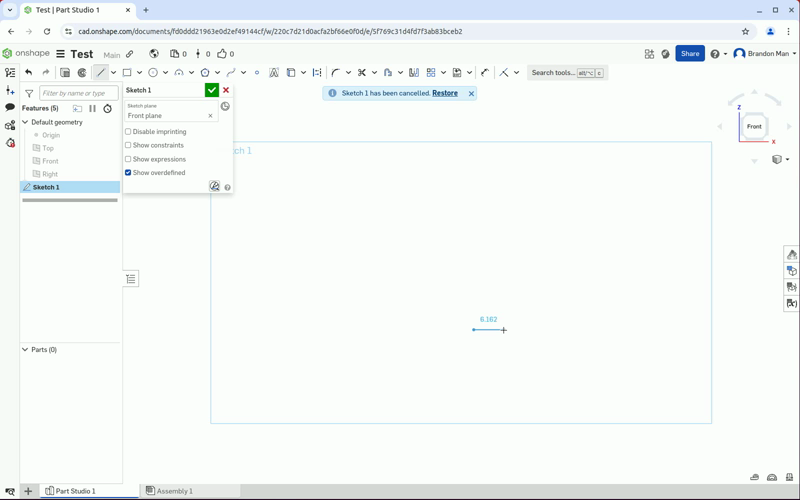
key_down(shift)
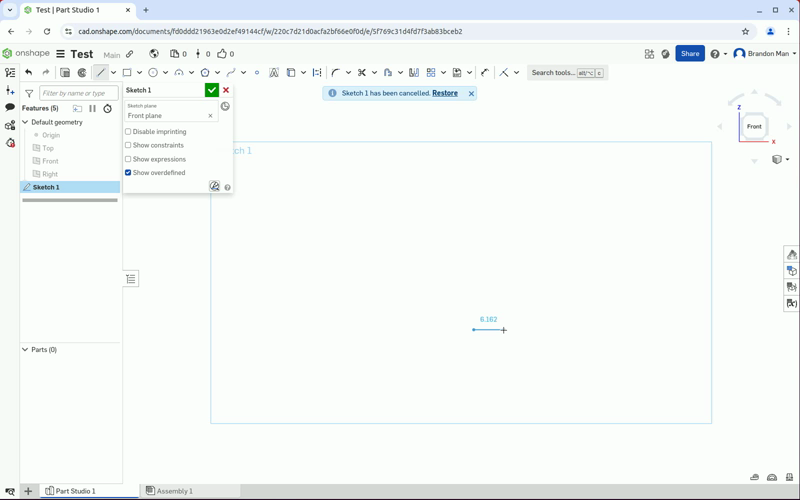
mouse_move(533, 329)
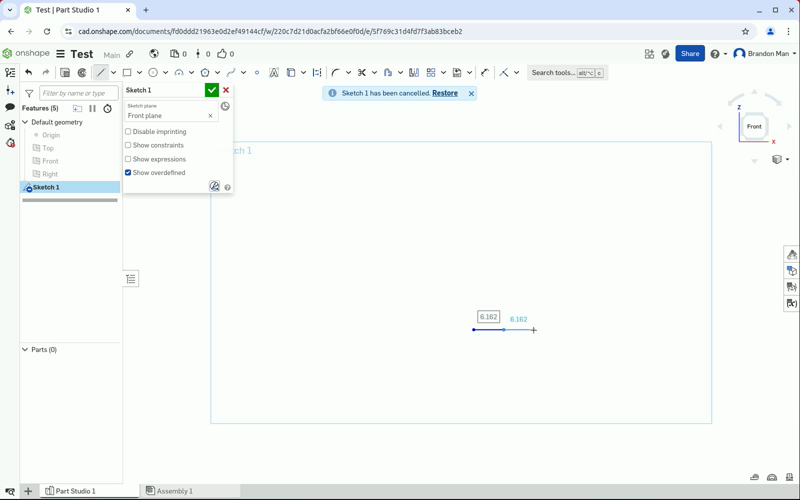
mouse_move(503, 279)
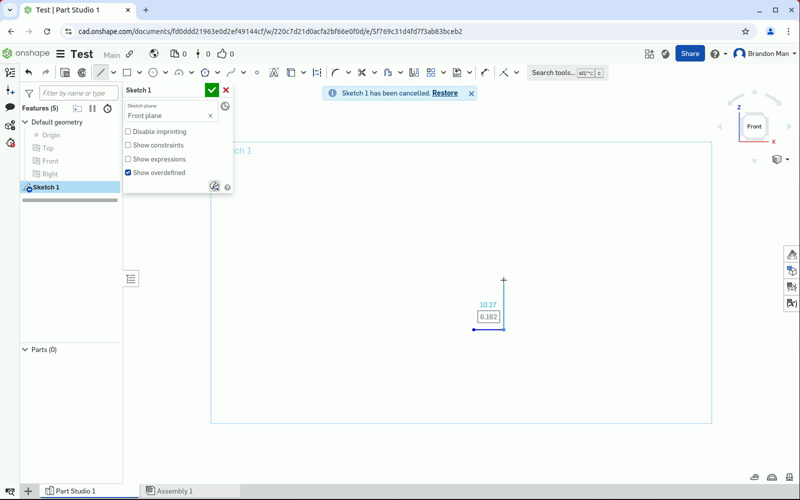
click(503, 279)
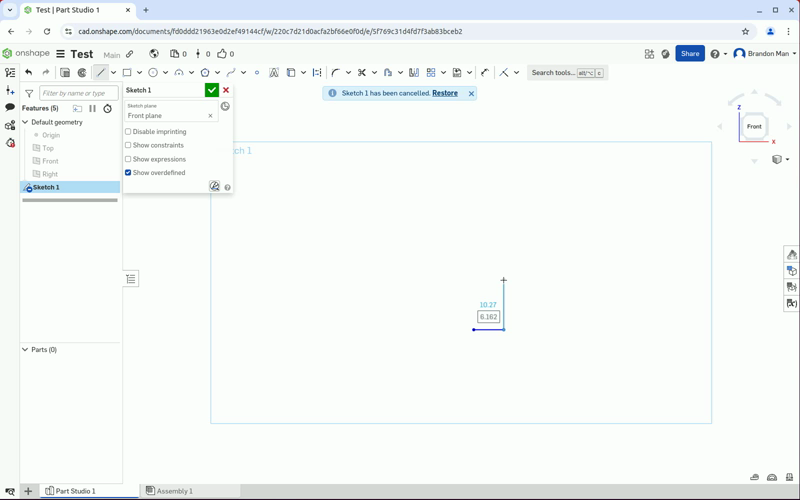
key_up(shift)
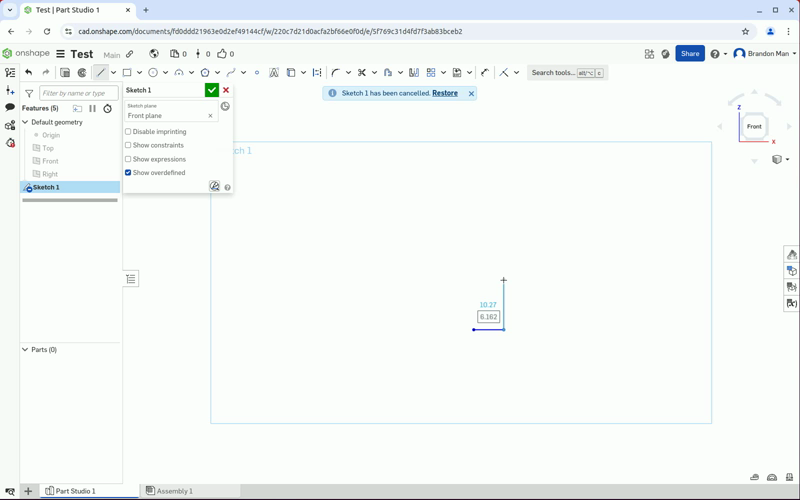
key_down(shift)
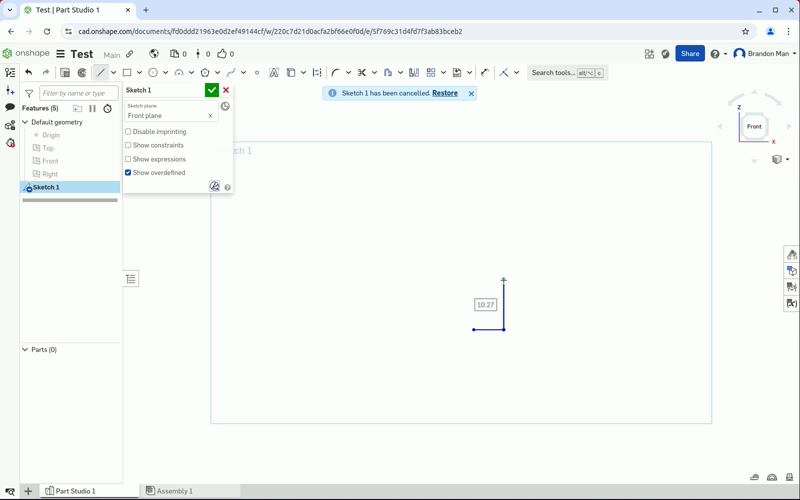
mouse_move(533, 279)
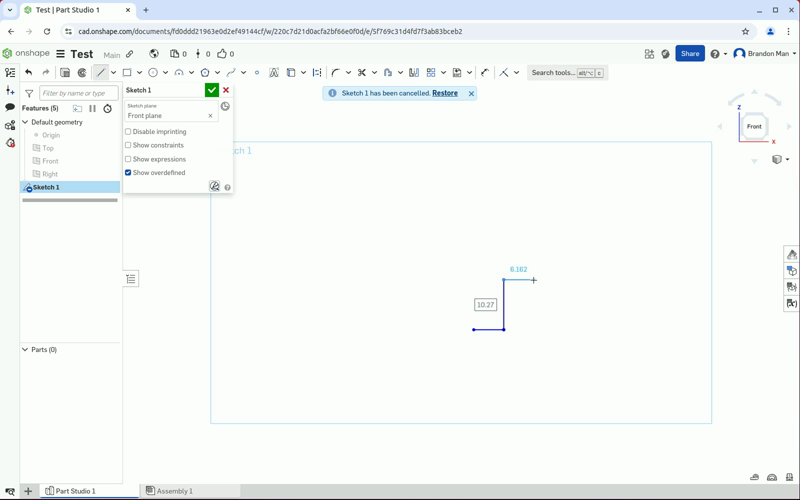
mouse_move(473, 279)
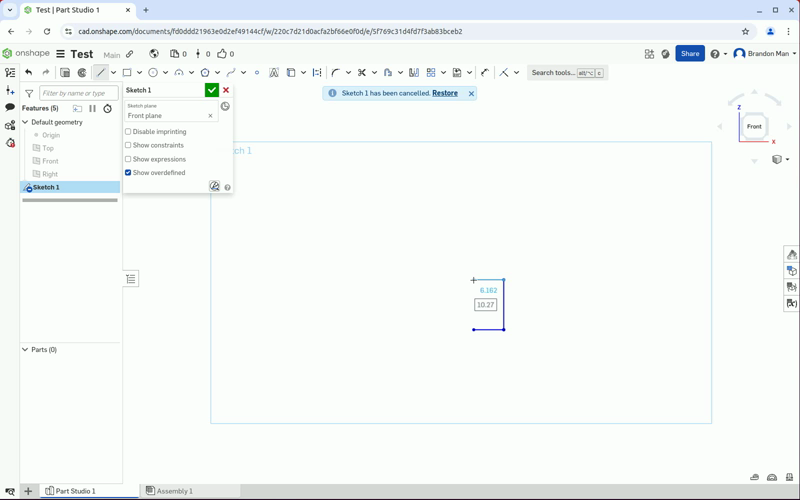
click(473, 279)
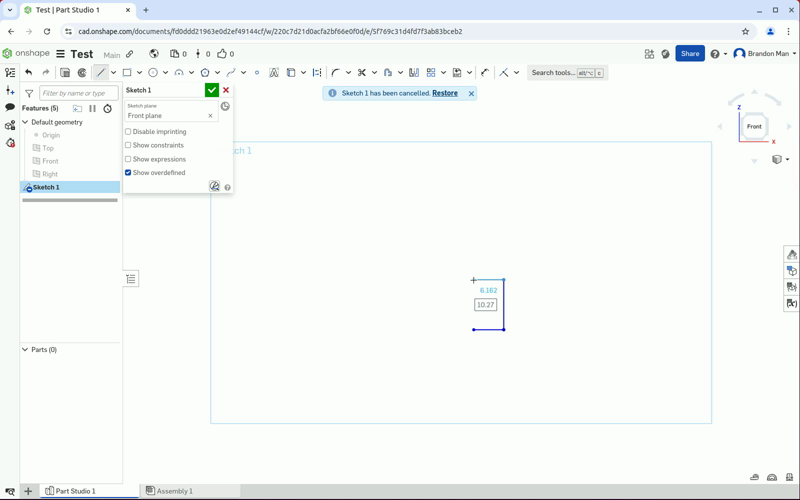
key_up(shift)
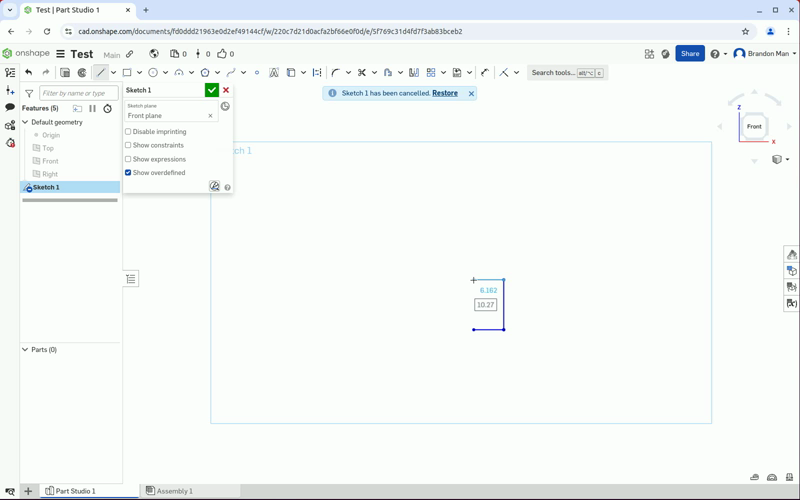
mouse_move(503, 279)
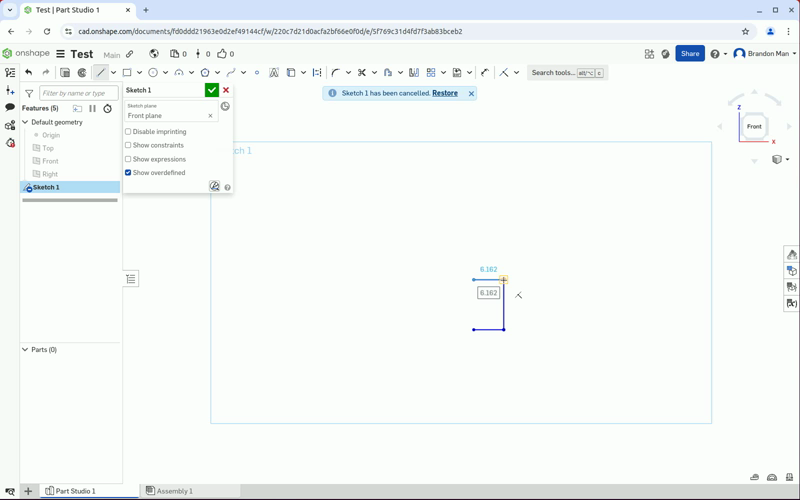
key_down(shift)
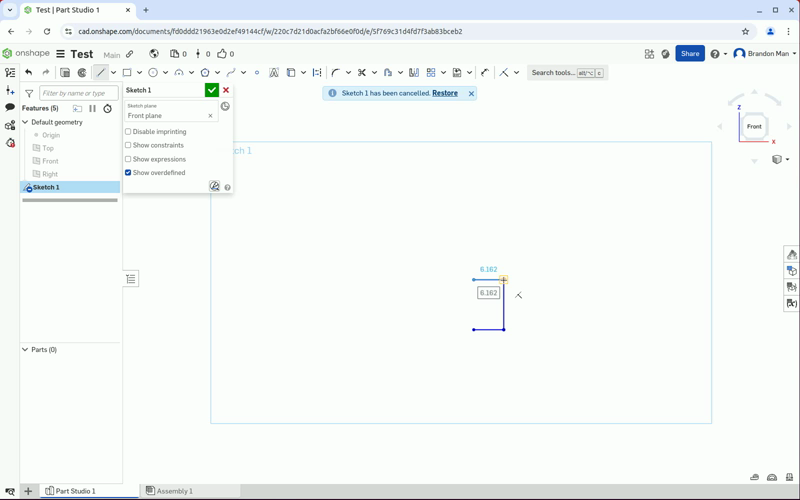
mouse_move(473, 329)
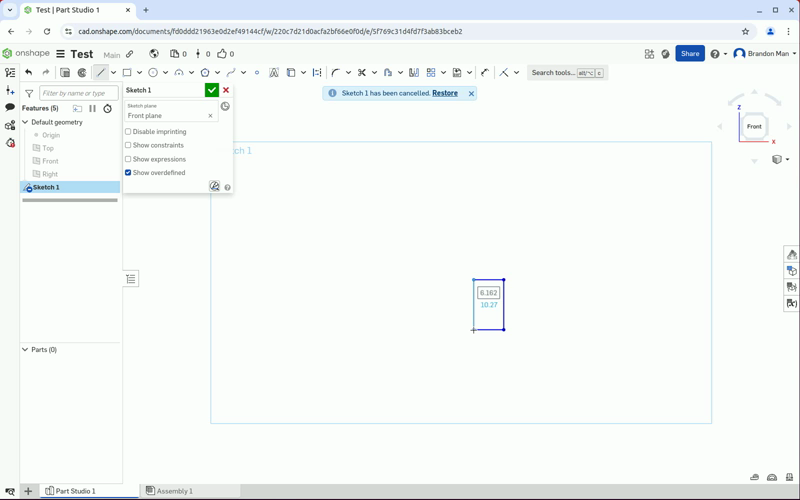
key_up(shift)
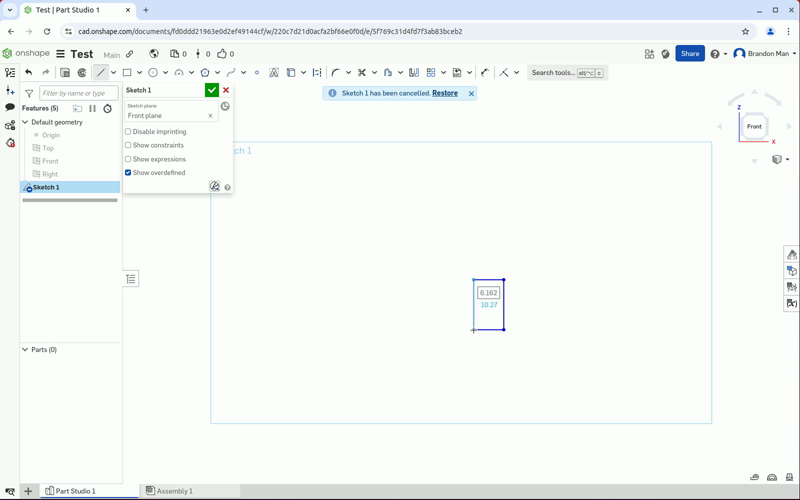
click(473, 329)
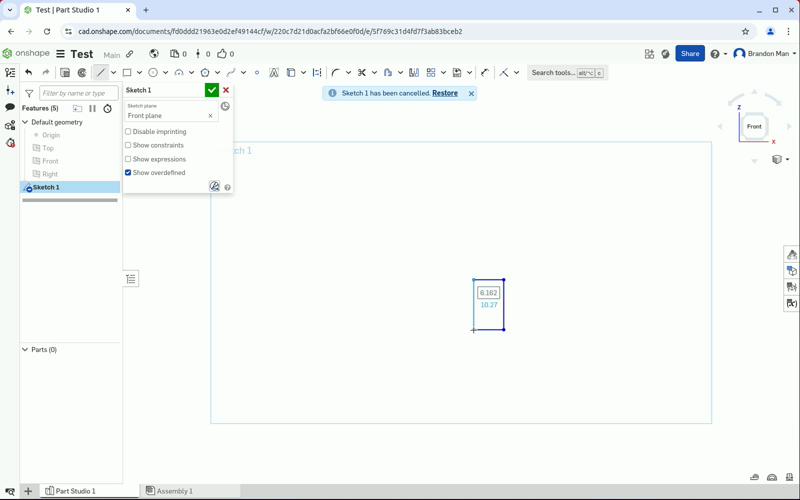
key(esc)
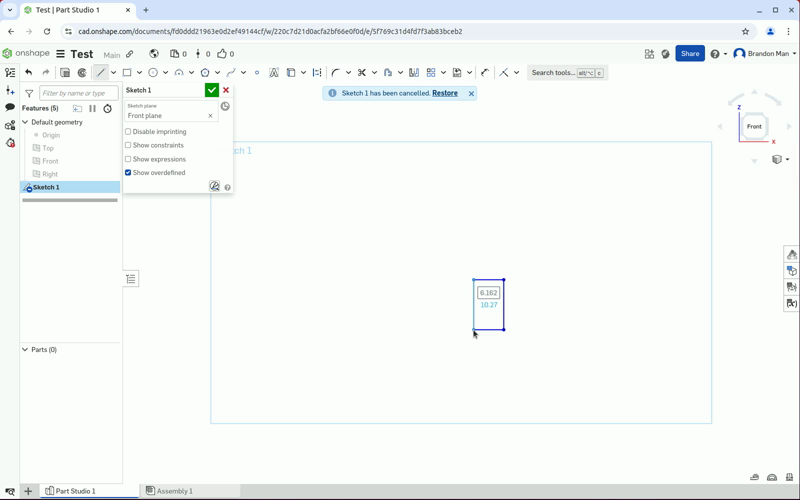
mouse_move(491, 307)
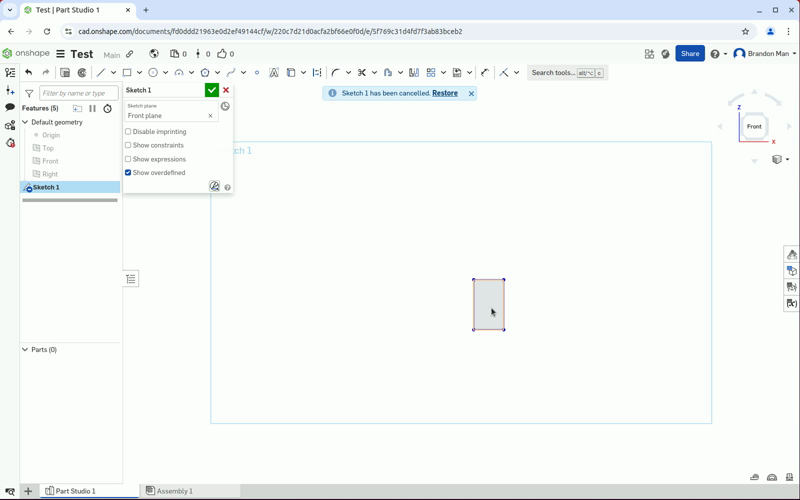
scroll(6)
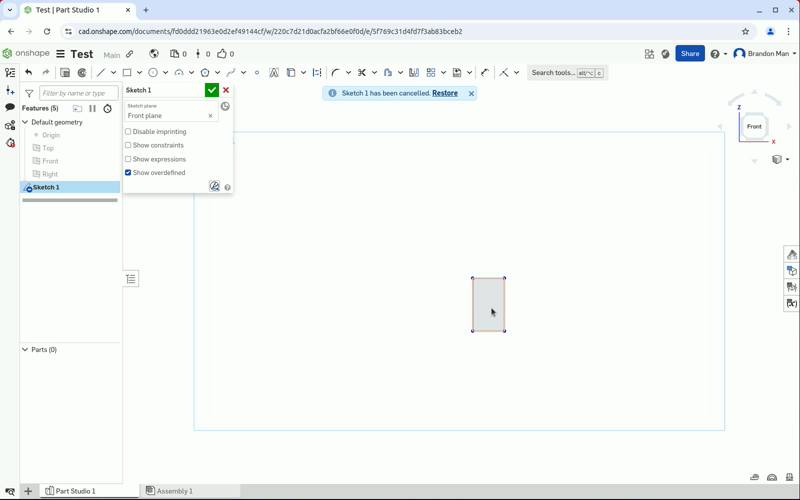
scroll(6)
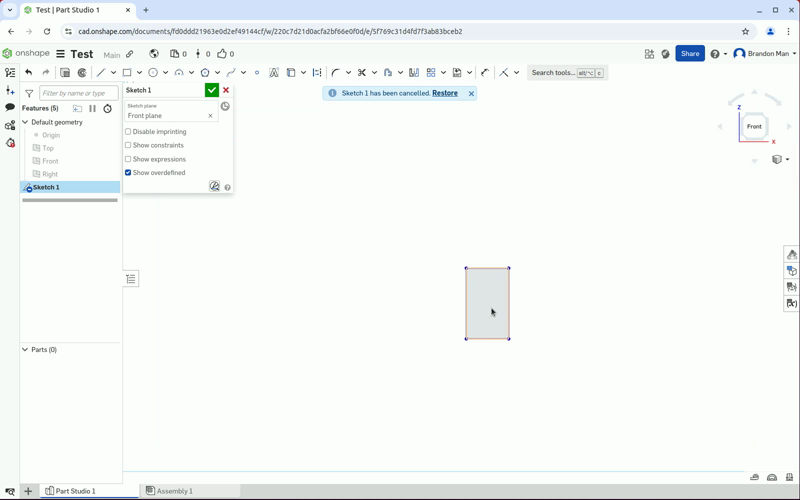
scroll(6)
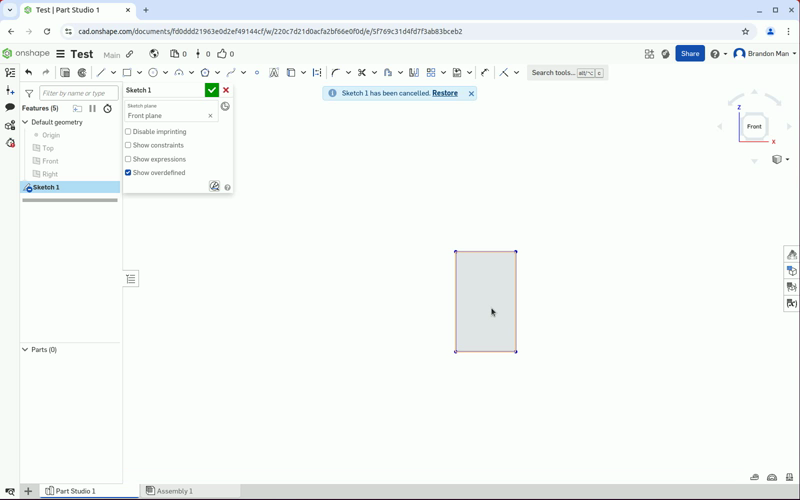
scroll(6)
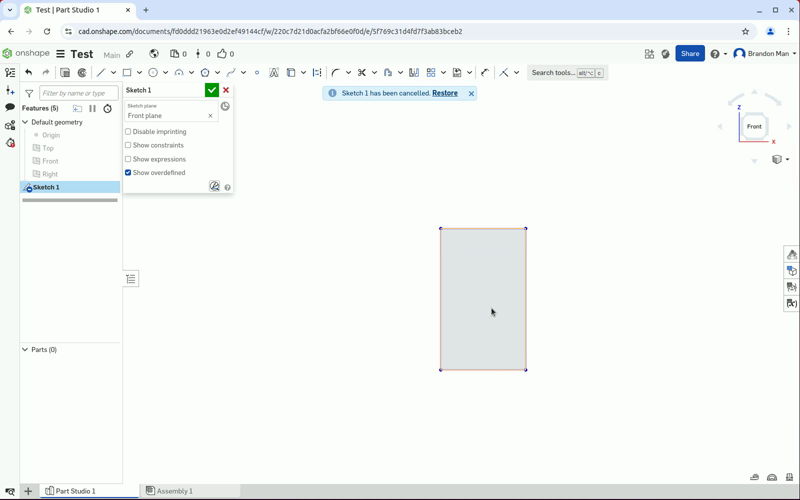
scroll(6)
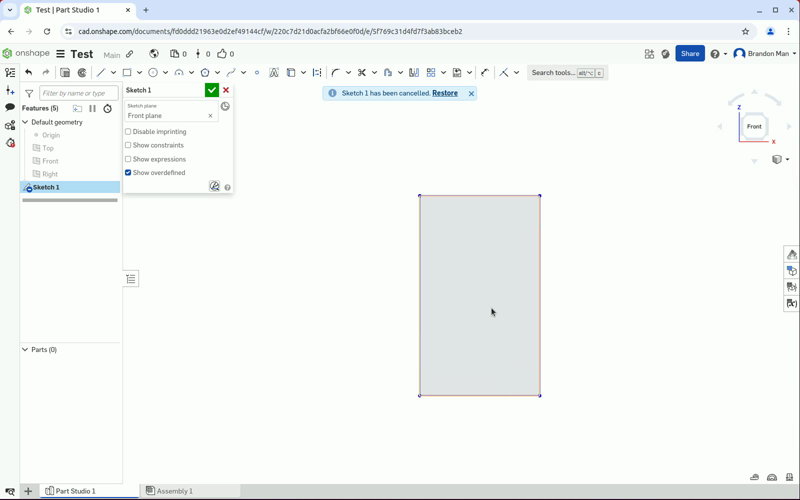
scroll(6)
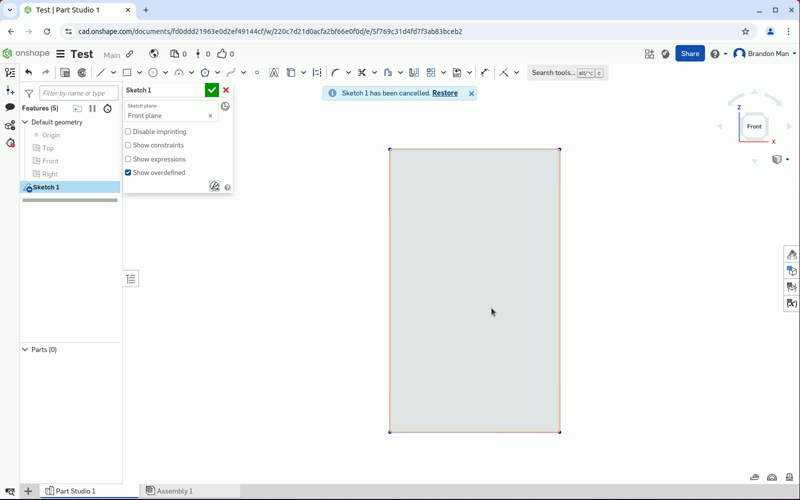
scroll(6)
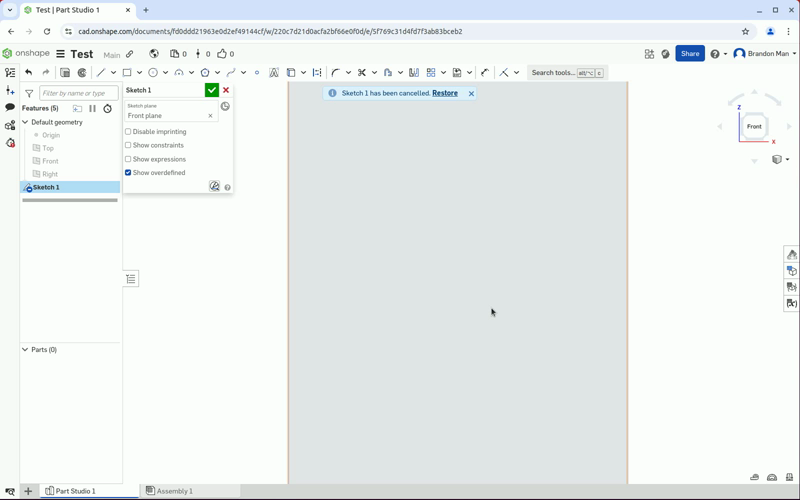
click(491, 307)
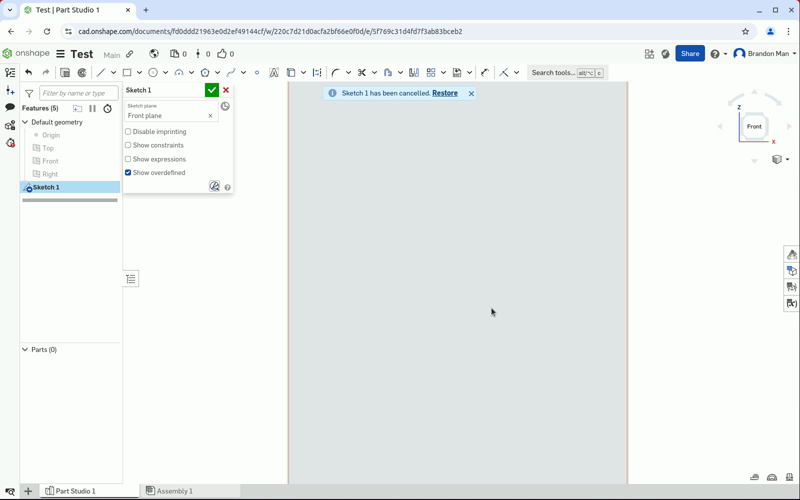
scroll(-6)
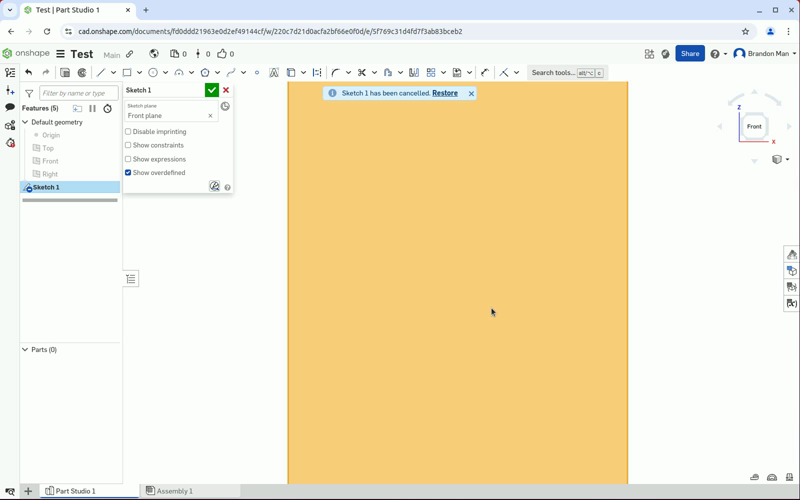
scroll(-6)
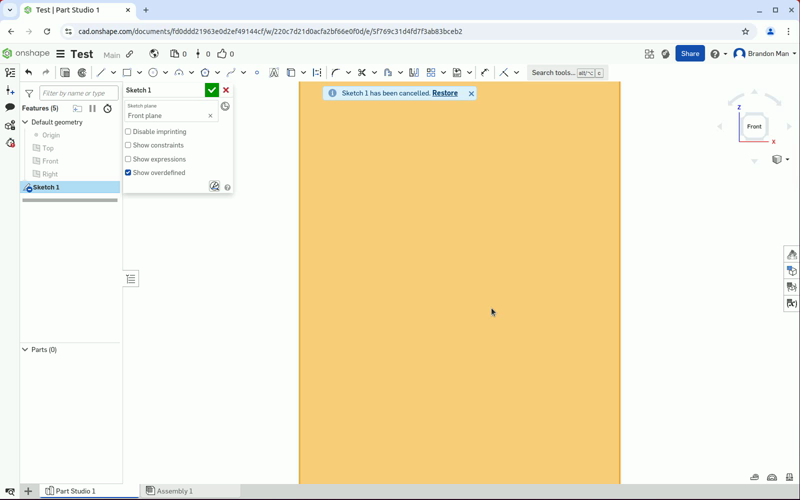
scroll(-6)
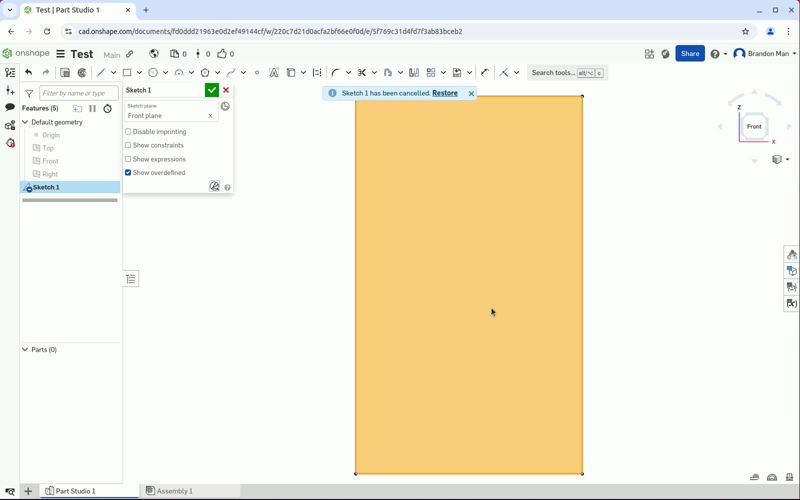
scroll(-6)
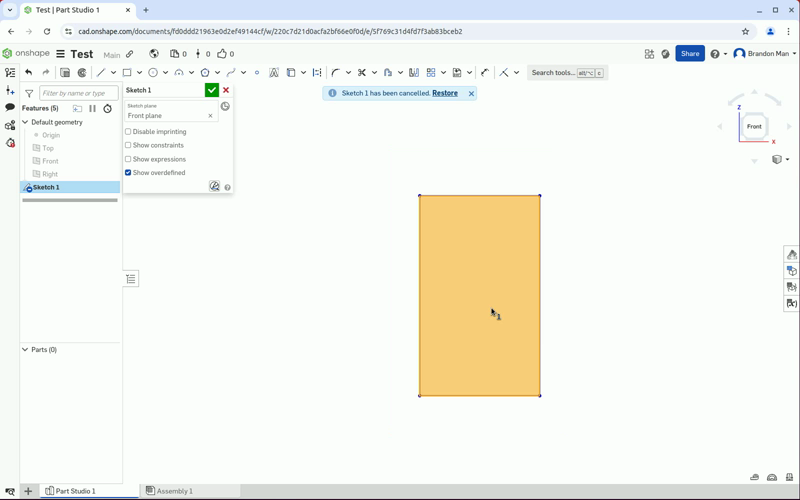
scroll(-6)
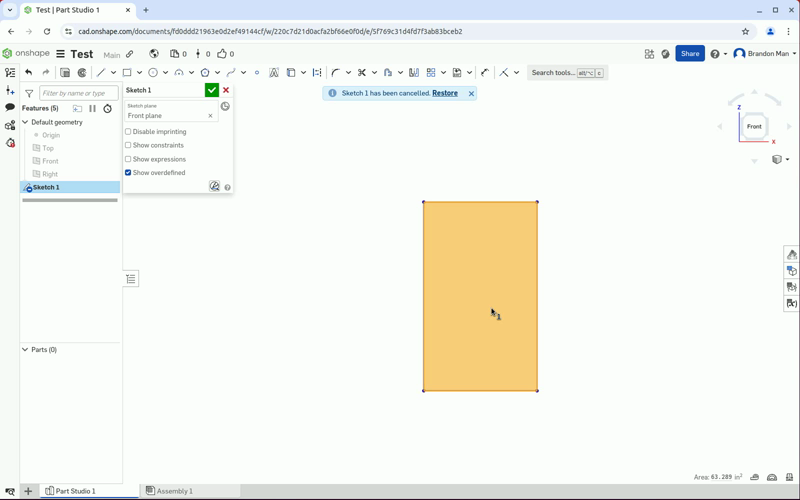
scroll(-6)
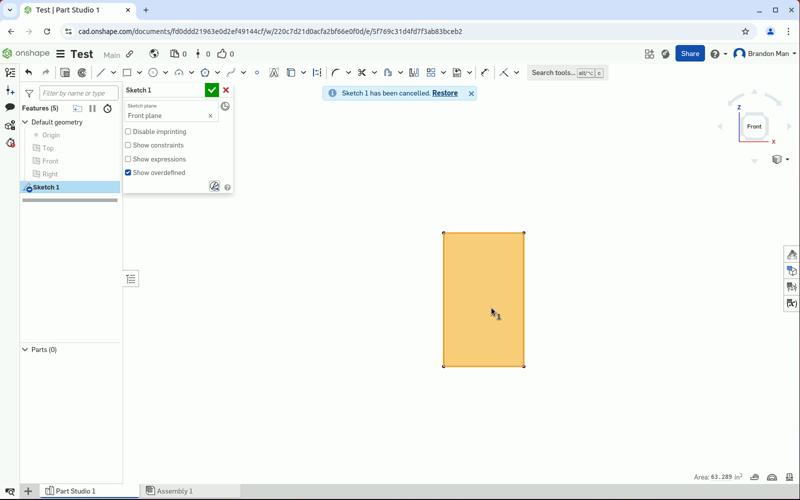
scroll(-6)
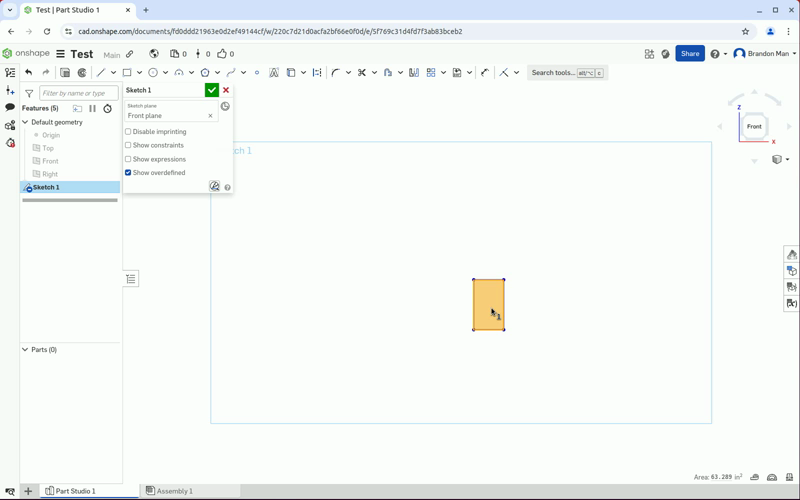
mouse_move(73, 352)
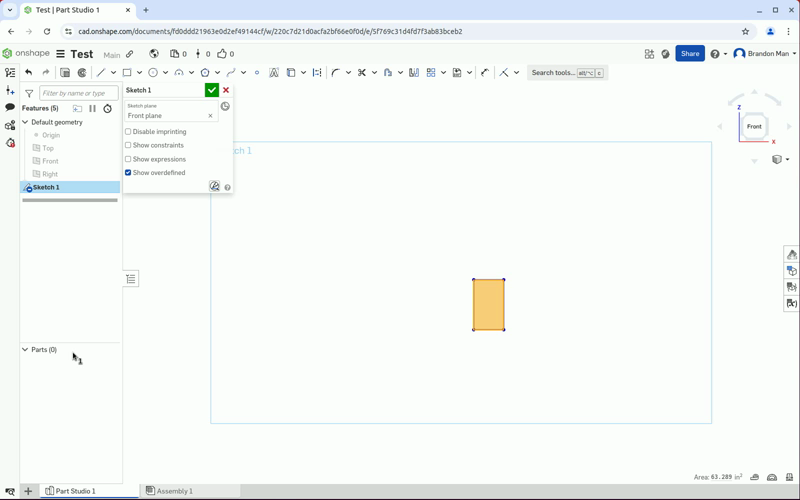
key(shift+y)
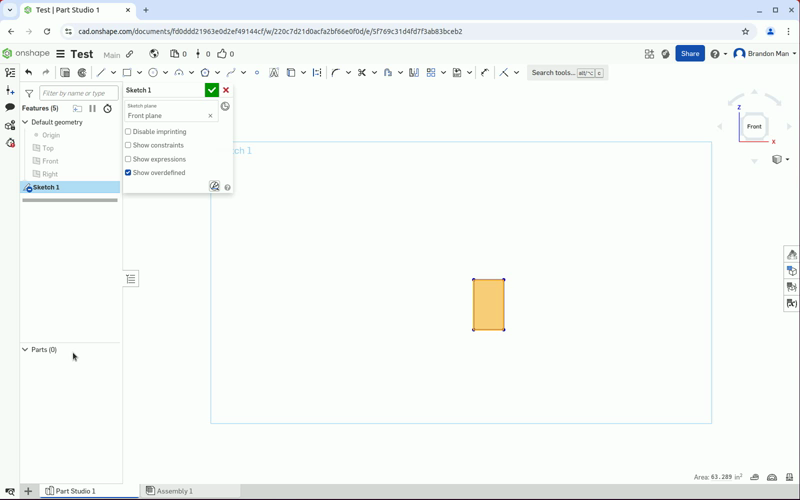
key(shift+e)
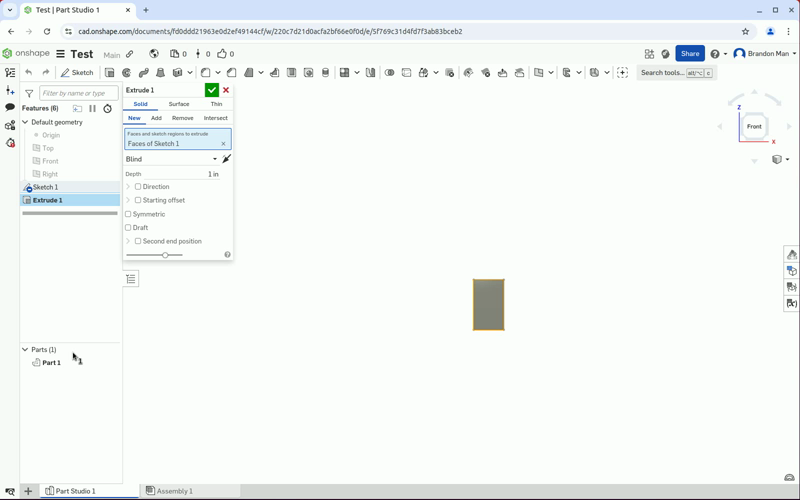
mouse_move(143, 106)
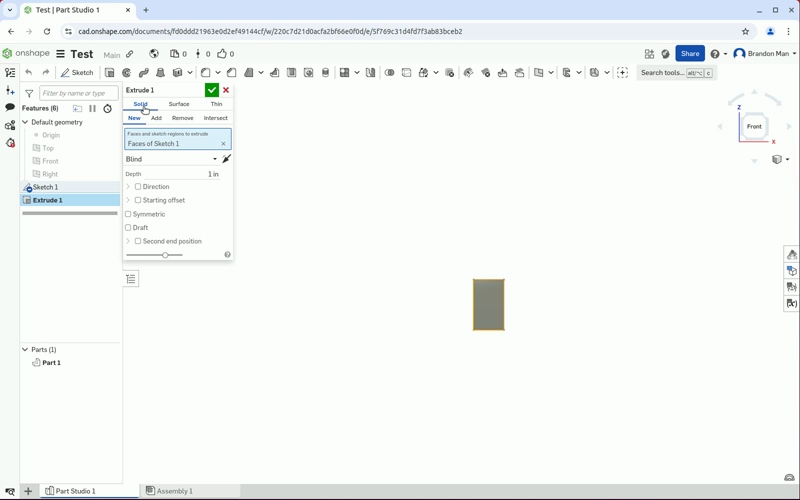
click(143, 106)
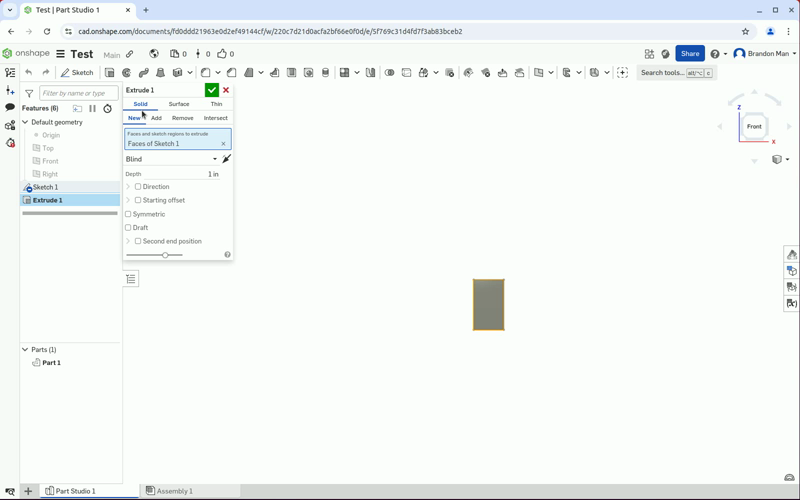
mouse_move(137, 120)
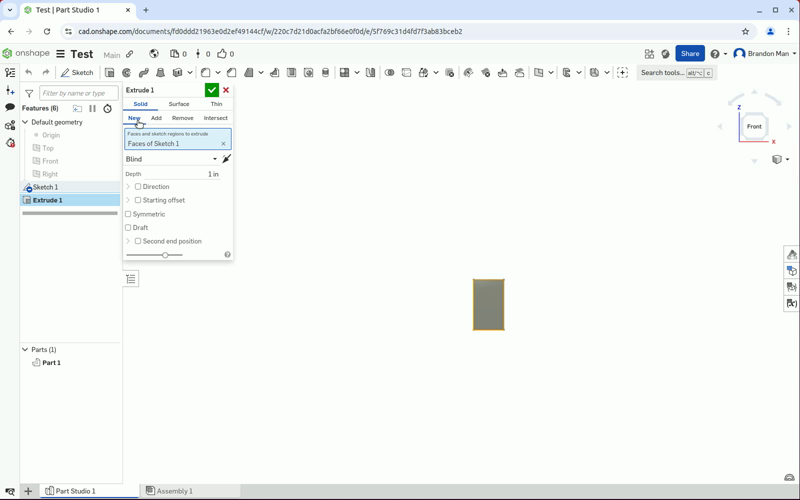
click(137, 120)
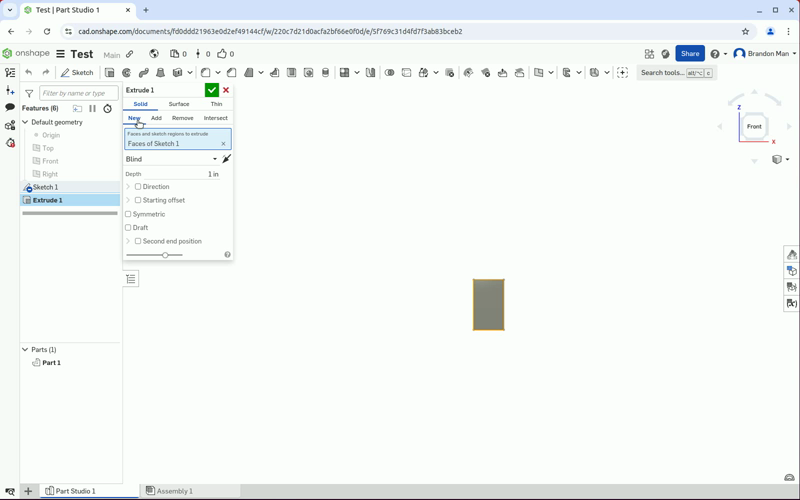
key(tab, 4)
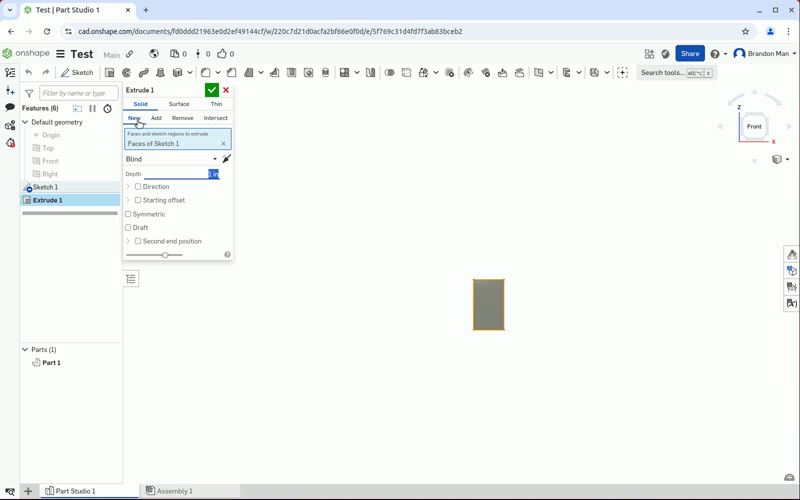
text(0.481)
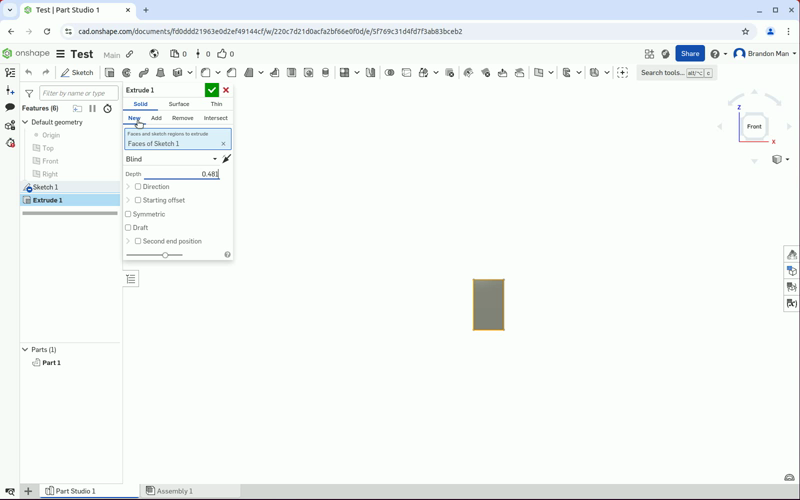
key(enter)
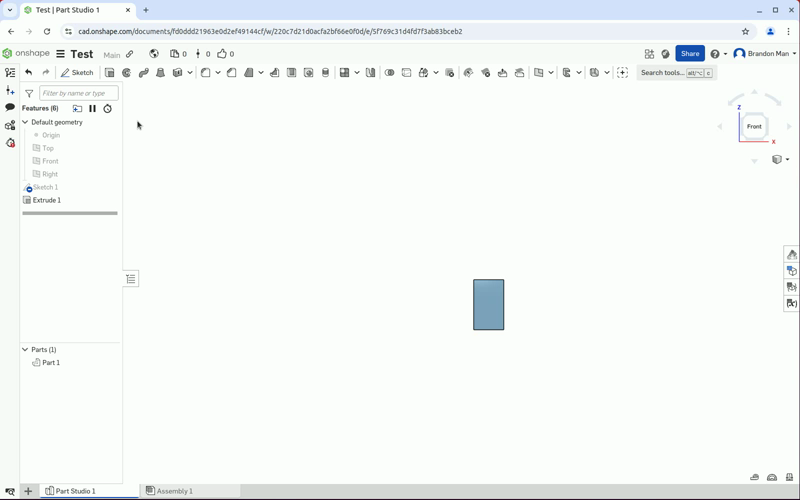
key(shift+h)
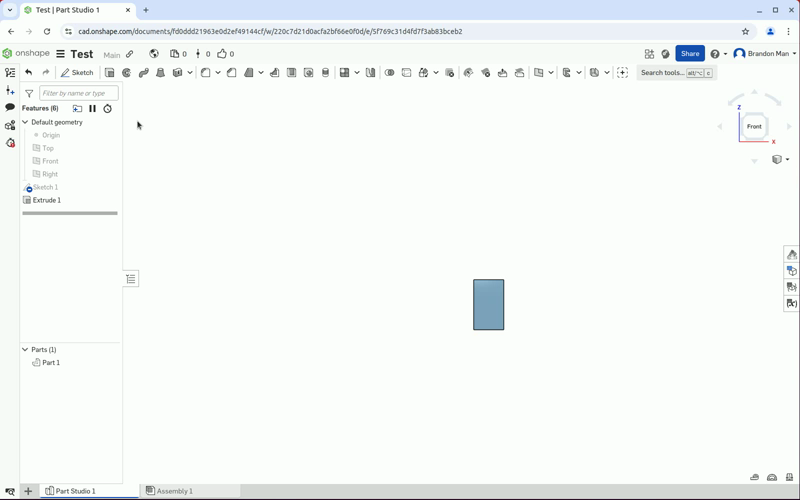
key(shift+h)
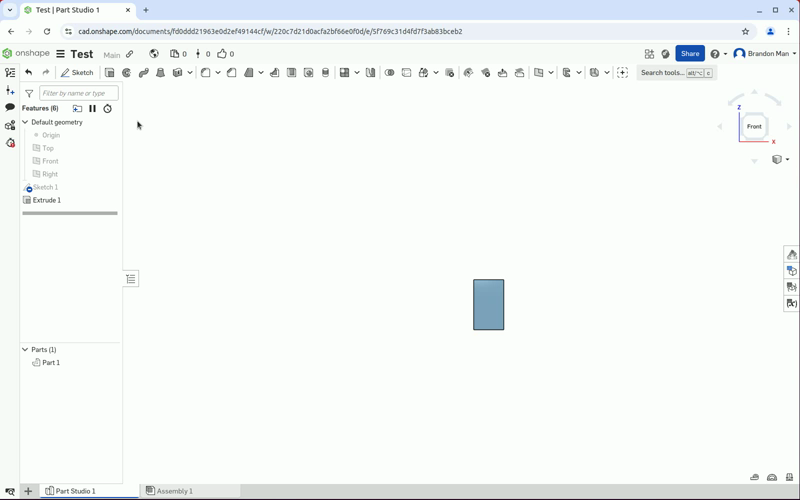
mouse_move(73, 189)
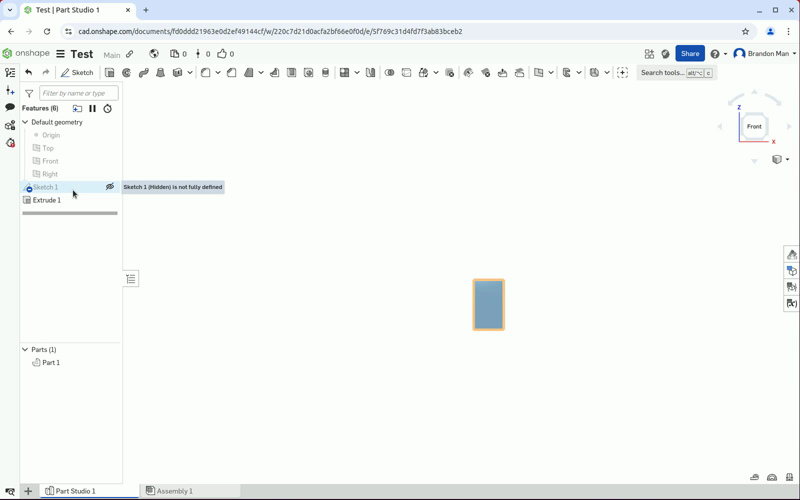
click(73, 189)
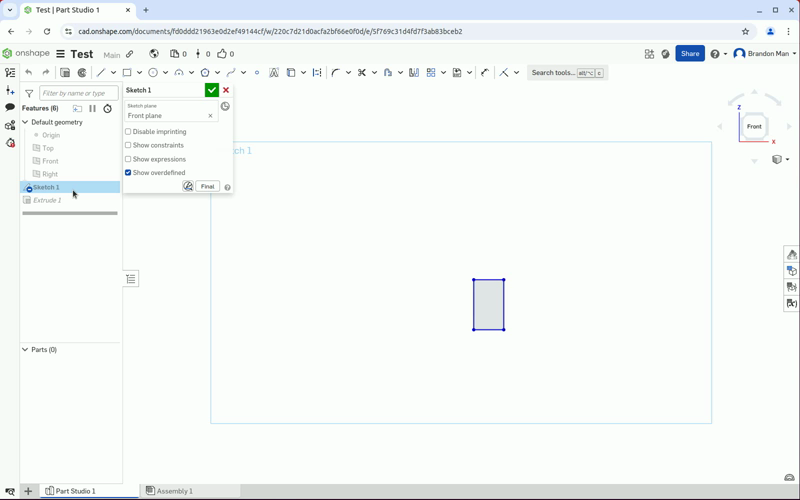
mouse_move(229, 92)
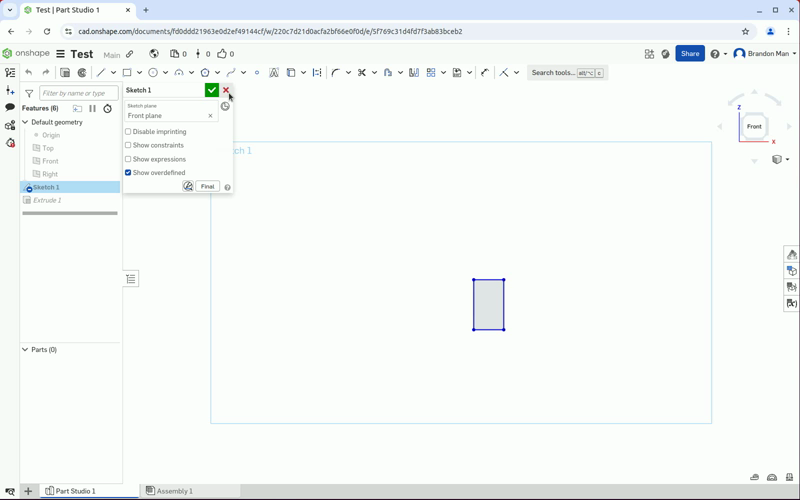
click(229, 92)
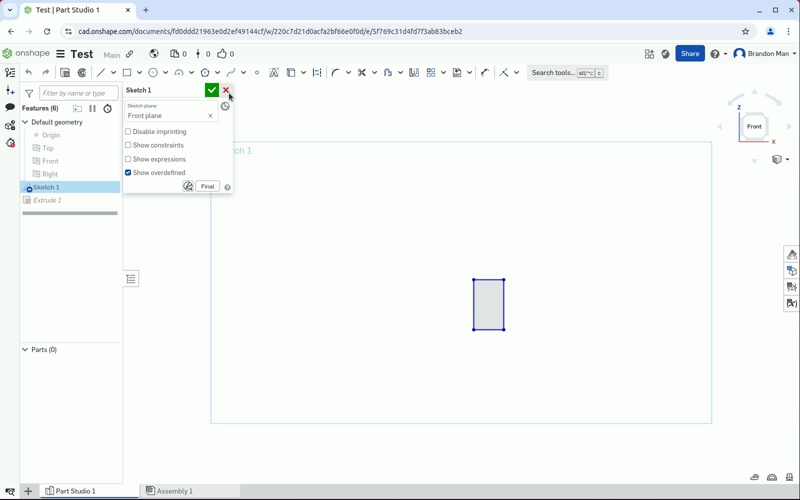
key(shift+s)
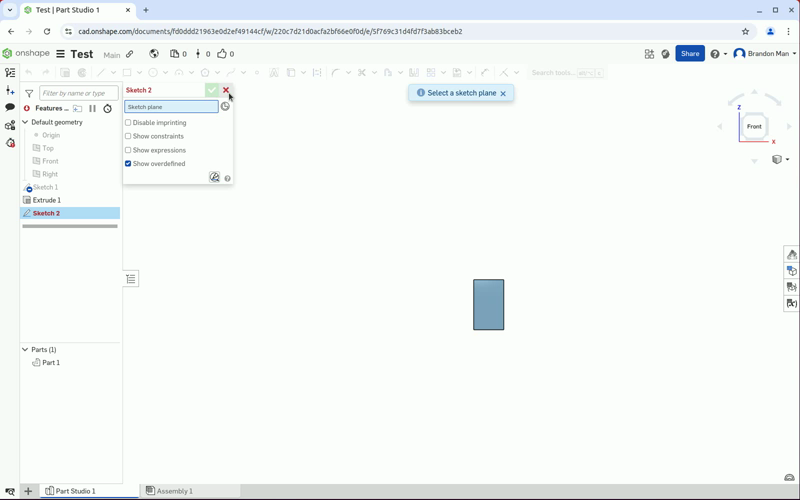
mouse_move(73, 163)
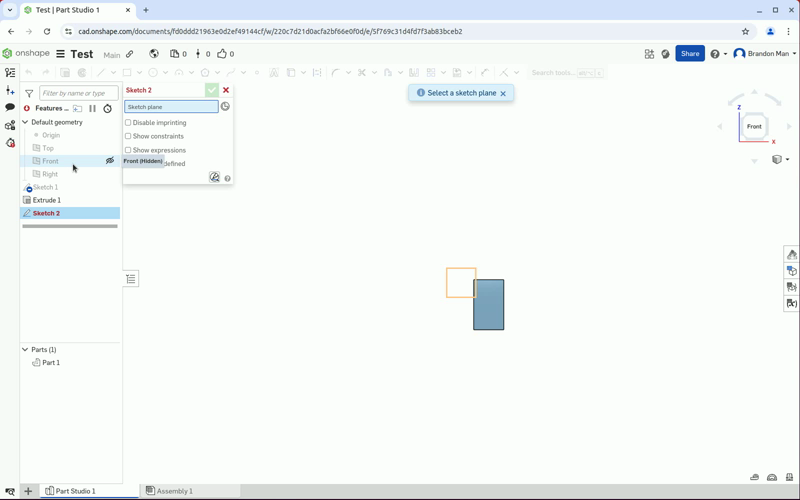
click(73, 163)
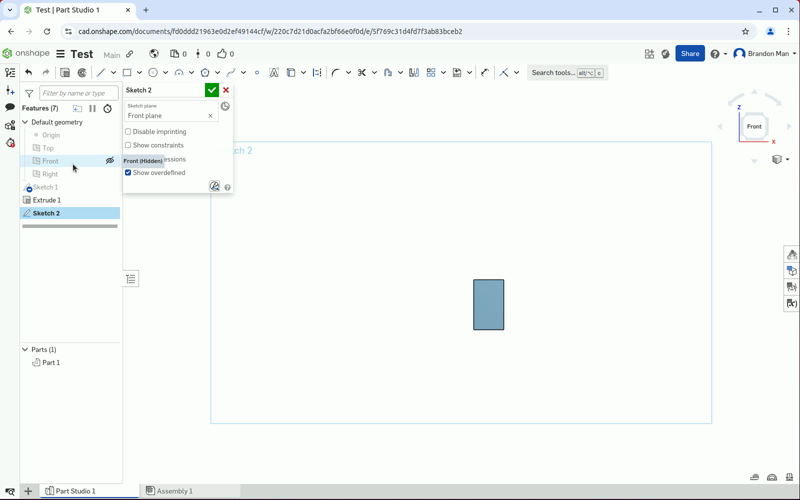
mouse_move(73, 352)
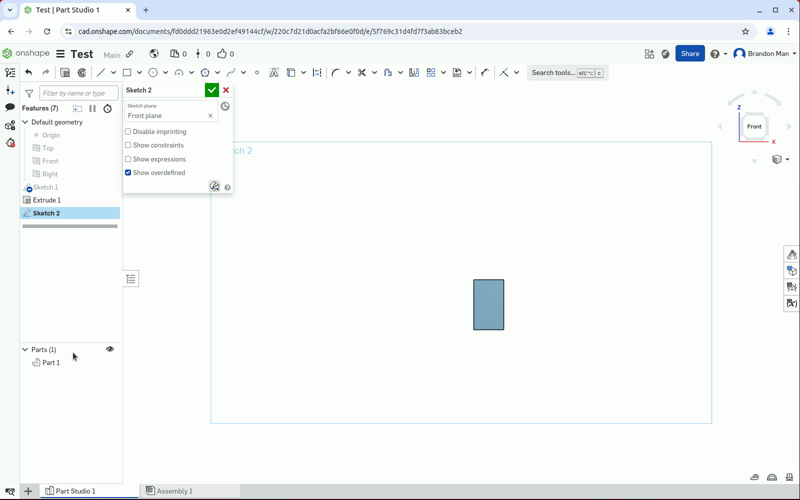
key(y)
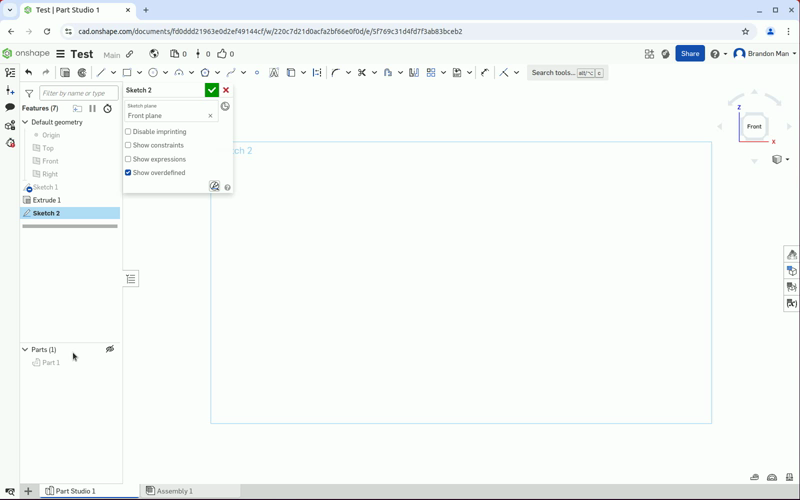
key(l)
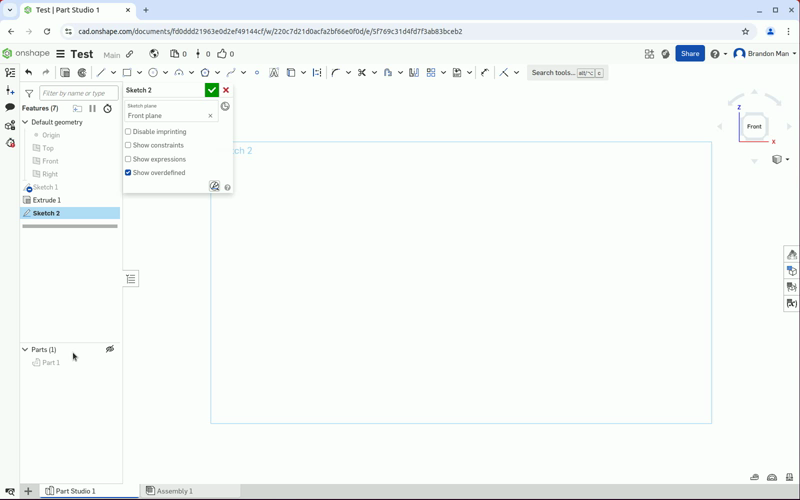
key_down(shift)
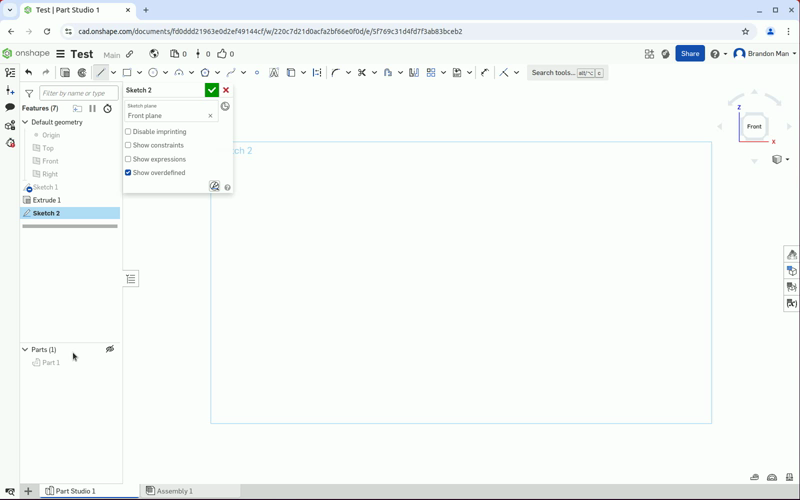
mouse_move(473, 254)
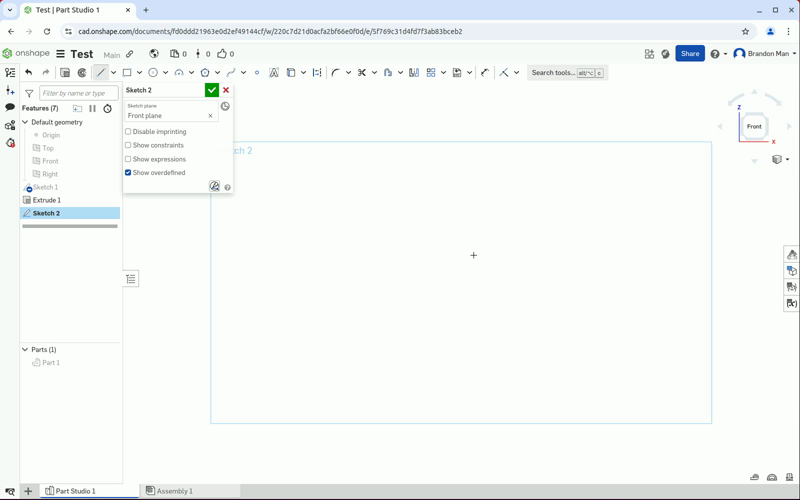
click(473, 254)
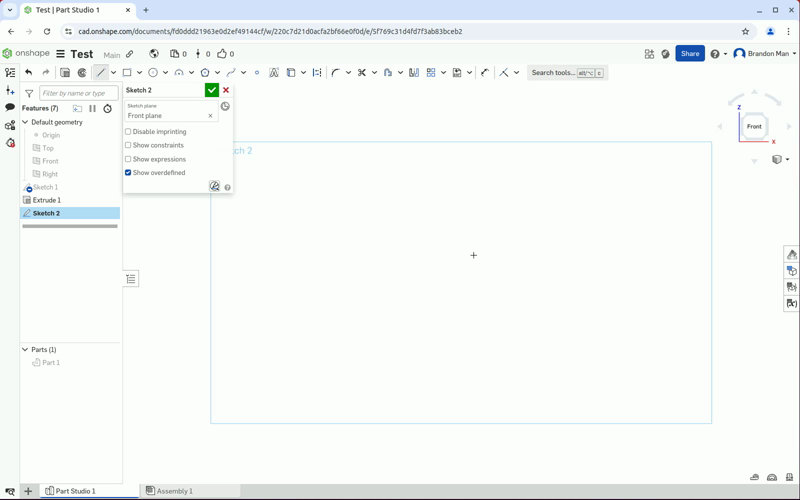
key_up(shift)
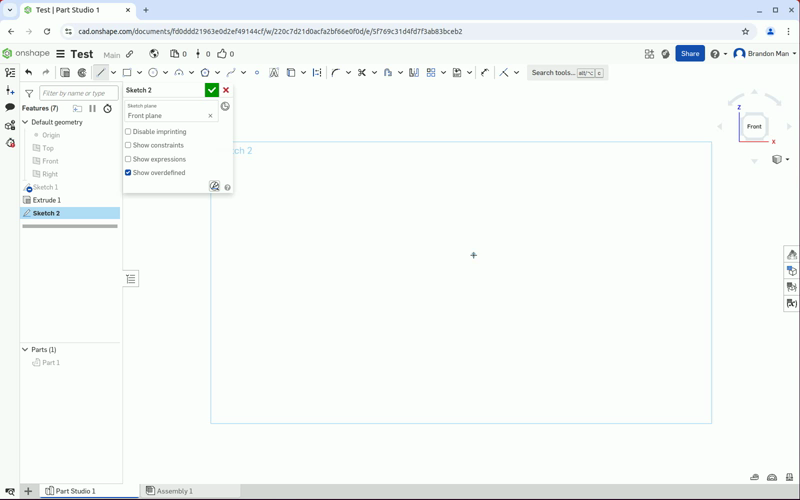
key_down(shift)
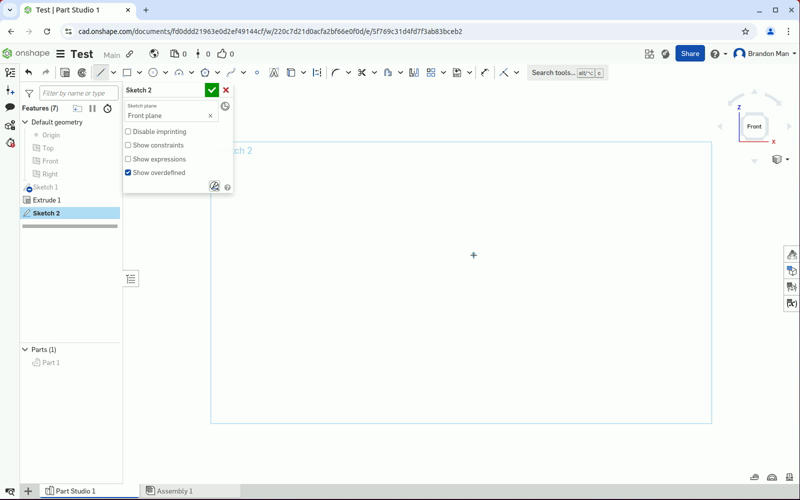
mouse_move(503, 254)
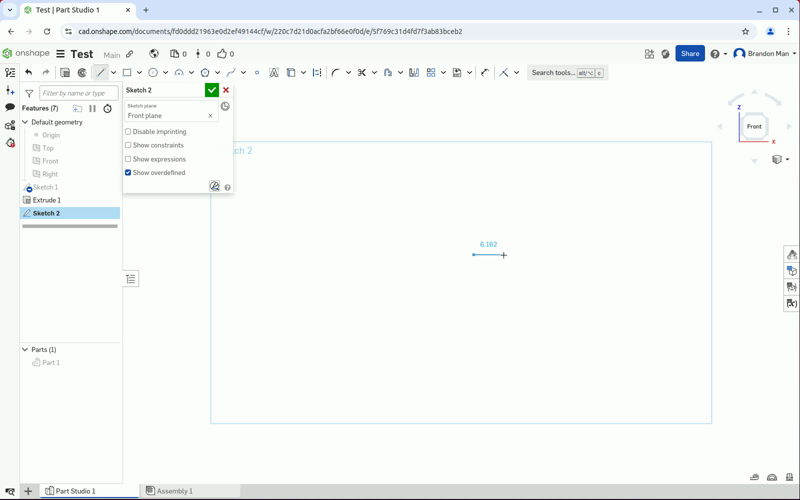
mouse_move(503, 254)
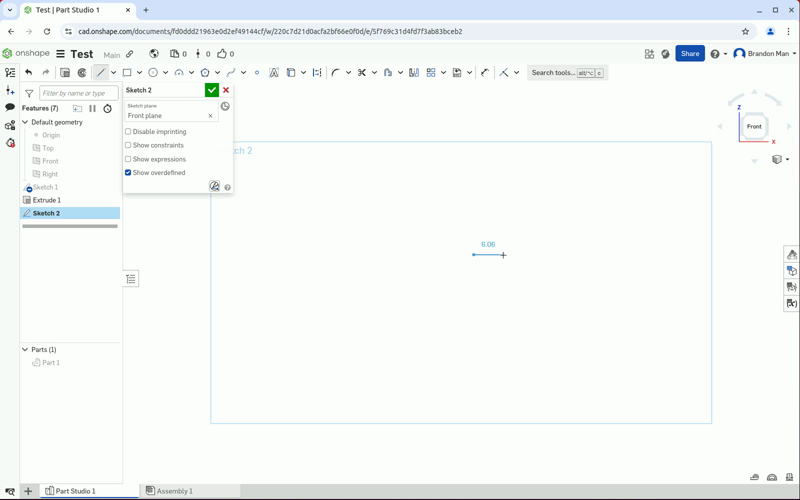
click(503, 254)
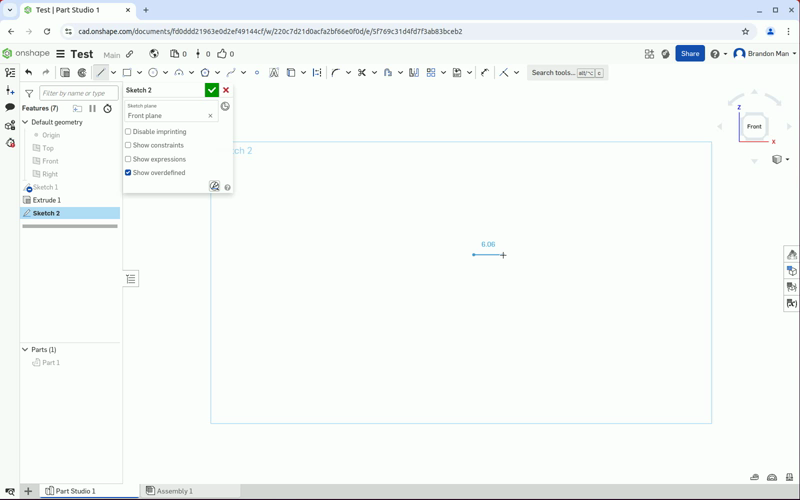
key_up(shift)
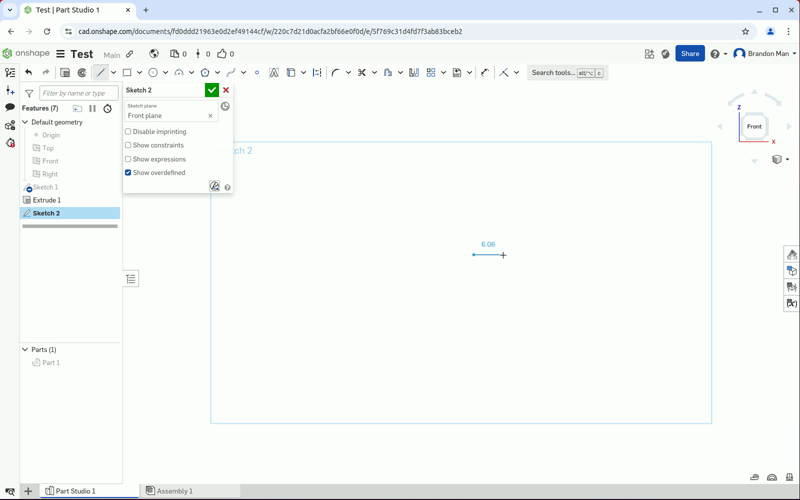
key_down(shift)
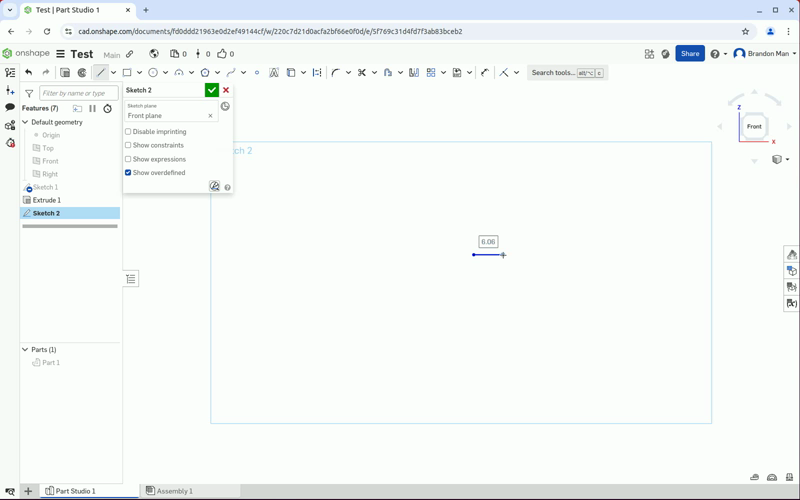
mouse_move(503, 170)
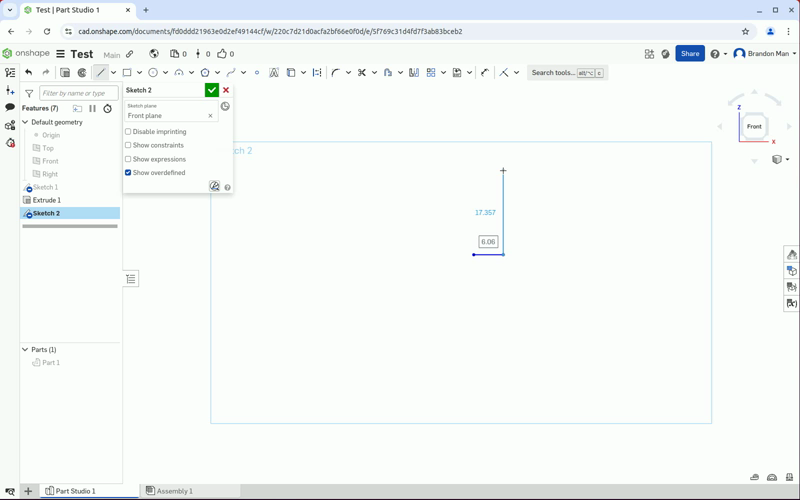
click(503, 170)
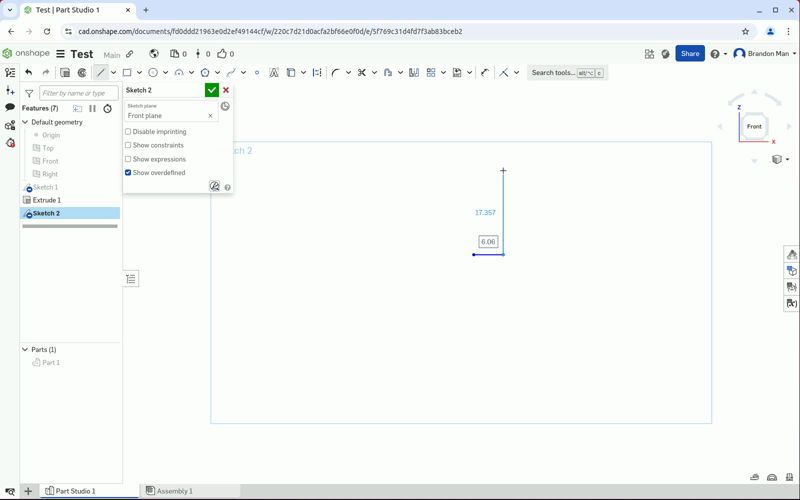
key_up(shift)
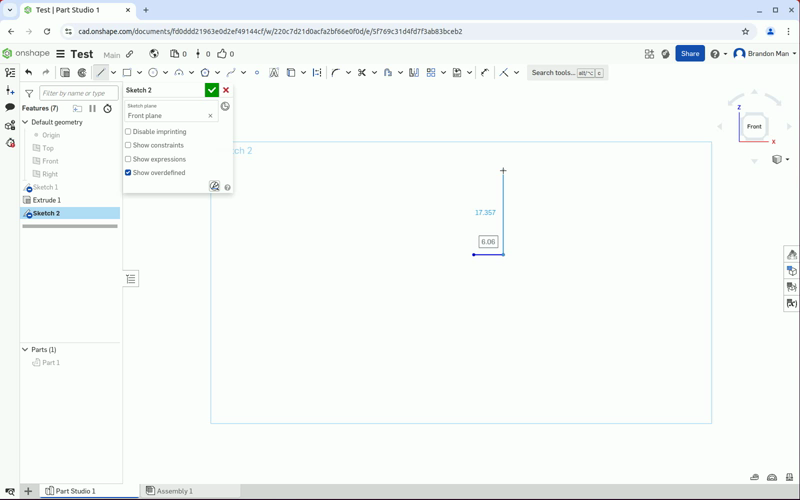
key_down(shift)
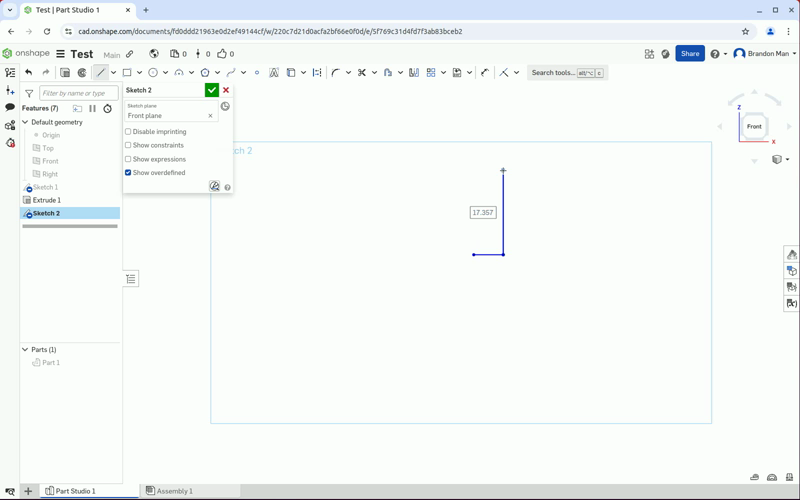
mouse_move(533, 170)
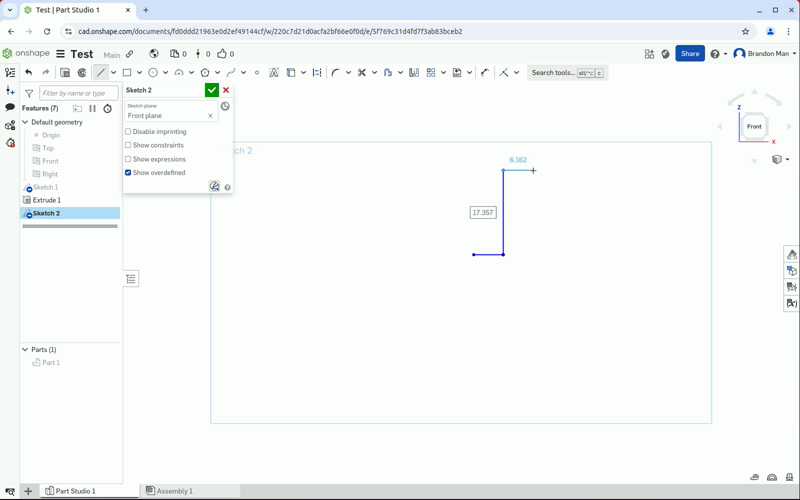
mouse_move(473, 170)
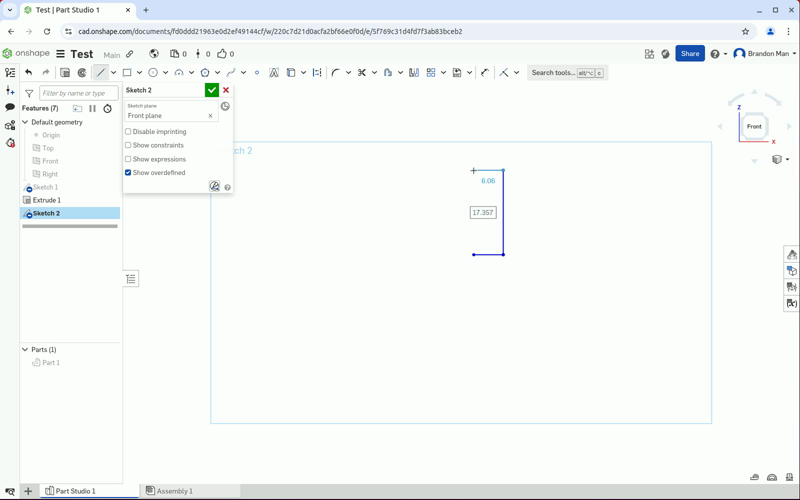
click(473, 170)
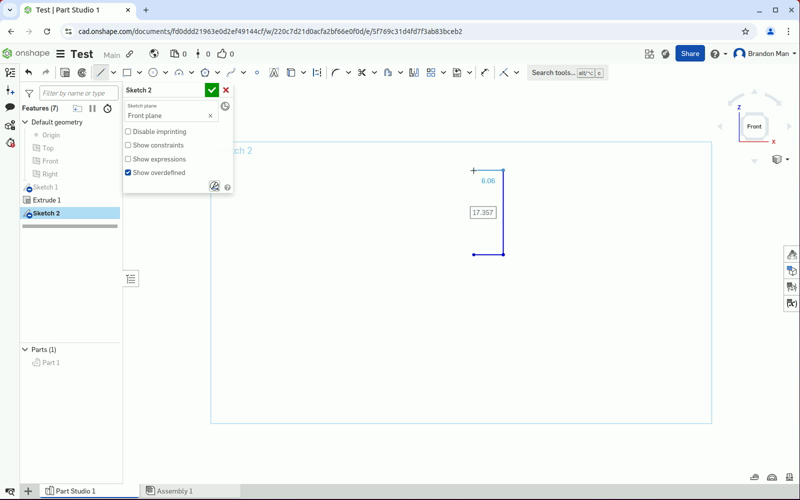
key_up(shift)
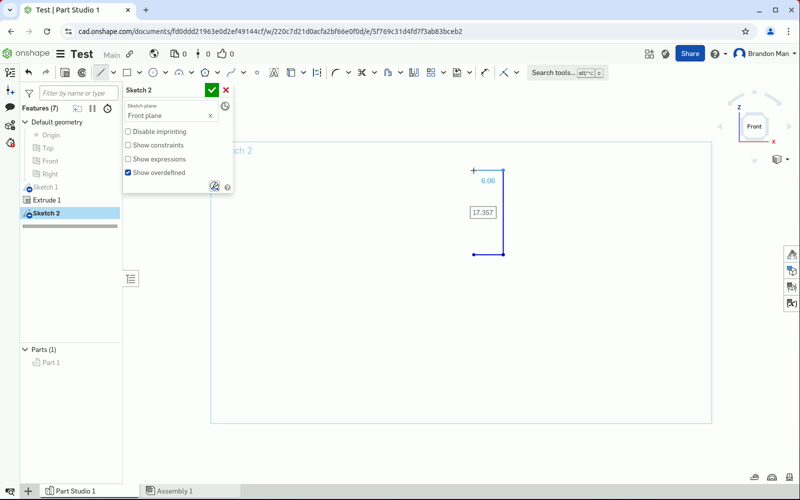
key_down(shift)
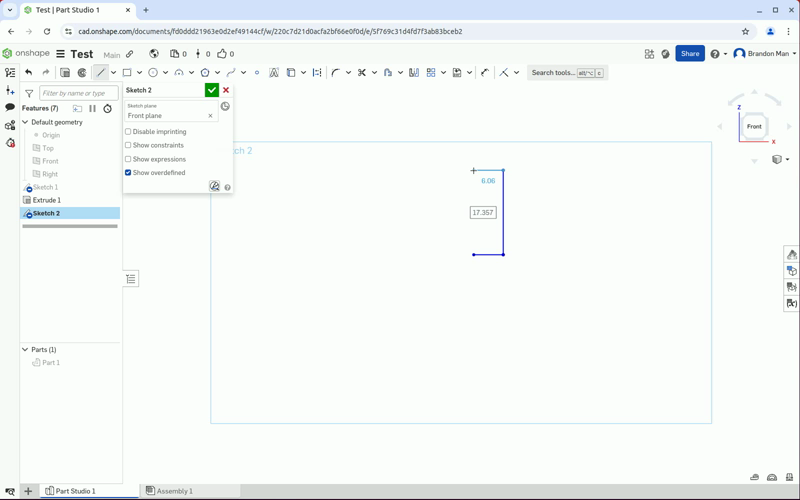
mouse_move(473, 254)
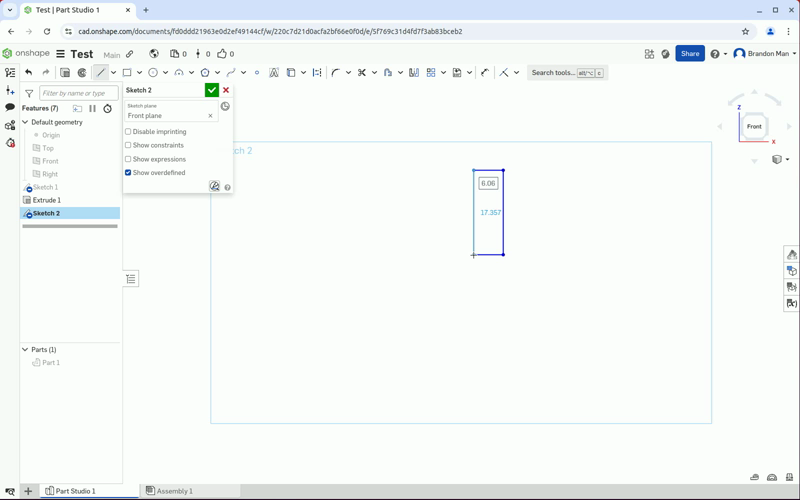
key_up(shift)
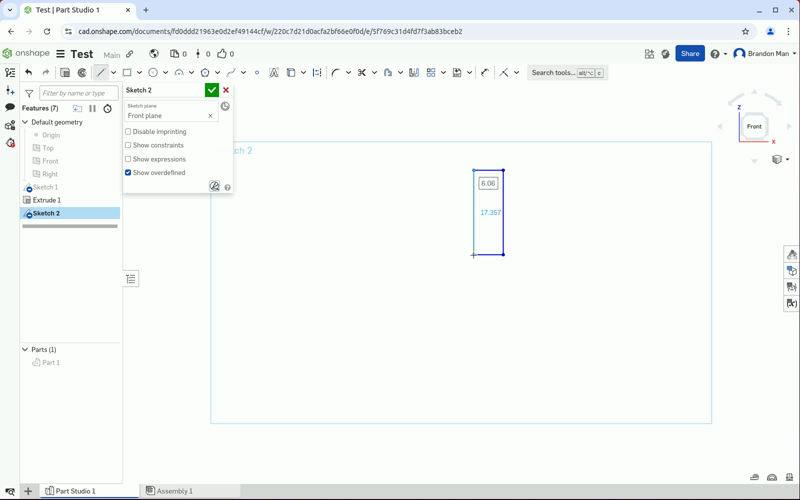
click(473, 254)
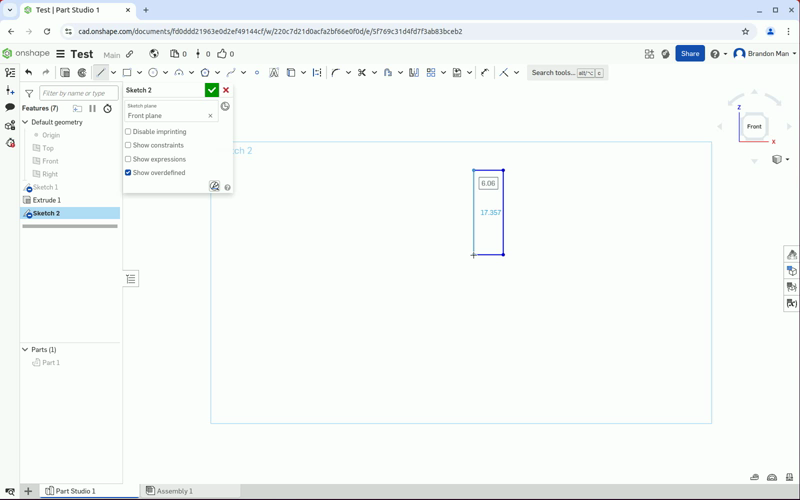
key(esc)
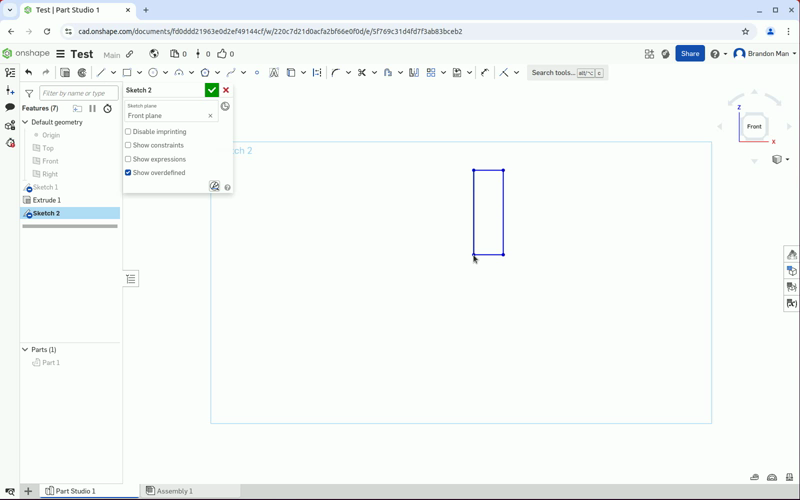
mouse_move(497, 218)
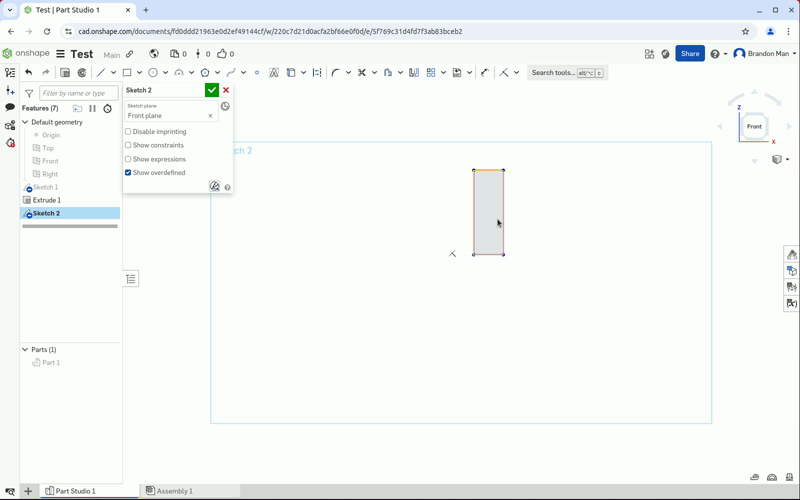
click(497, 218)
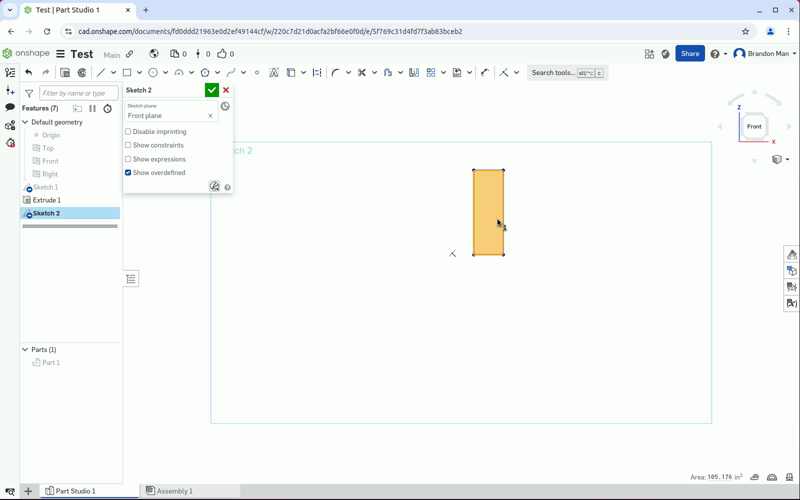
mouse_move(73, 352)
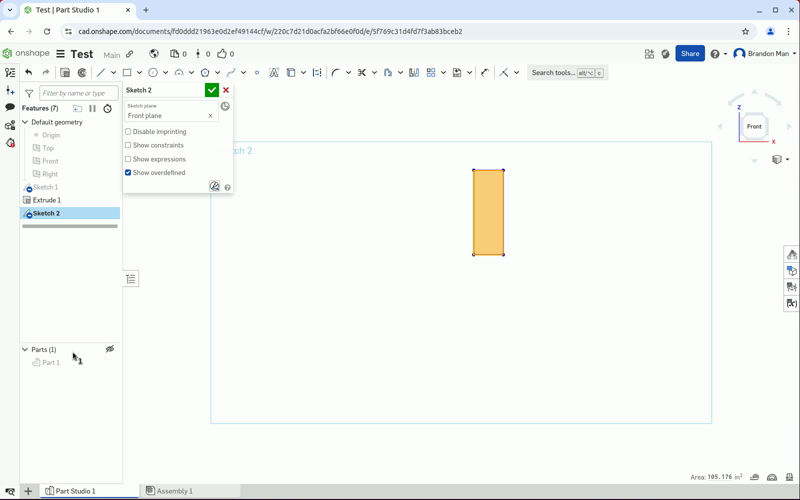
key(shift+y)
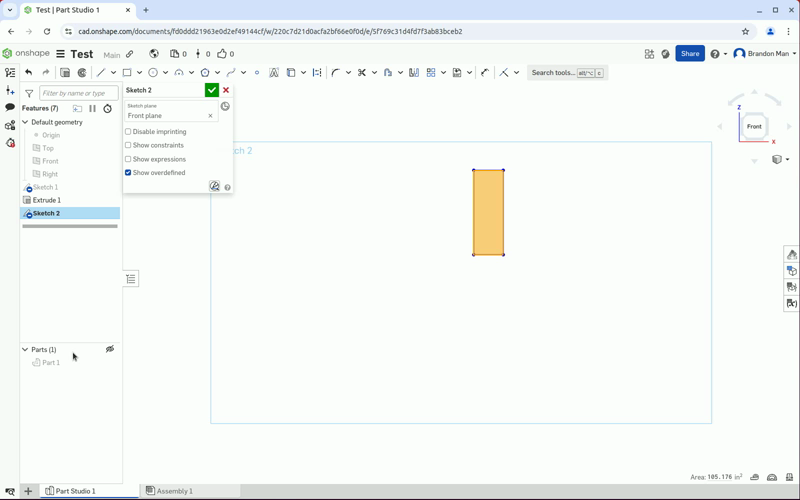
key(shift+e)
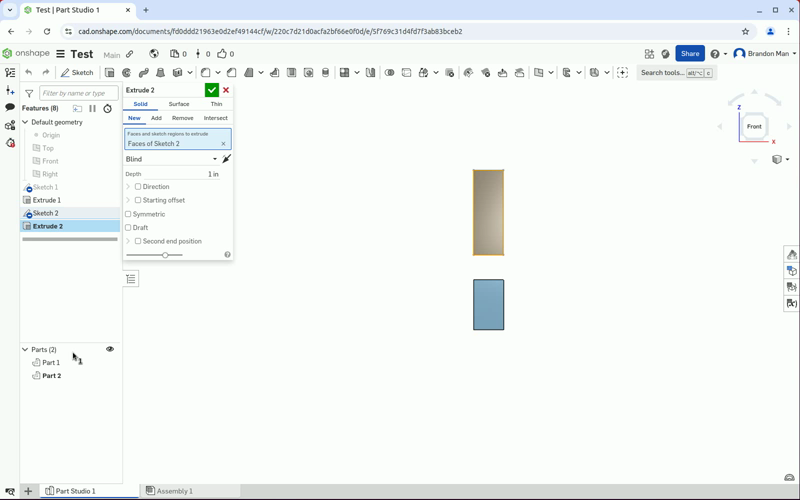
mouse_move(143, 106)
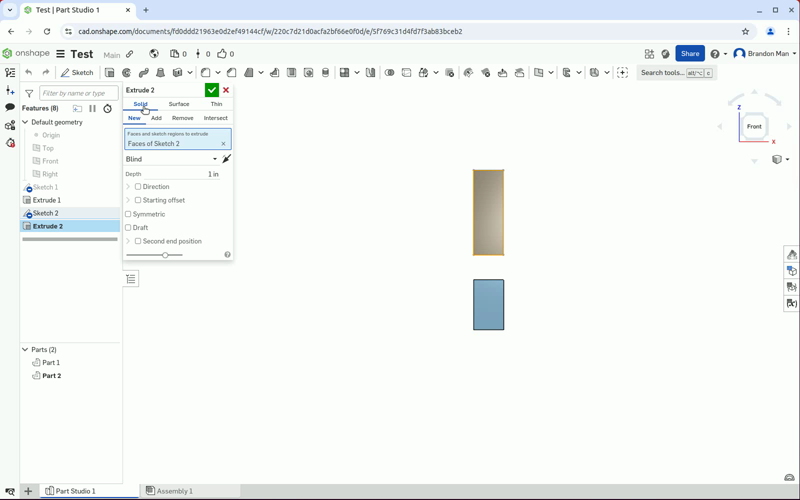
click(143, 106)
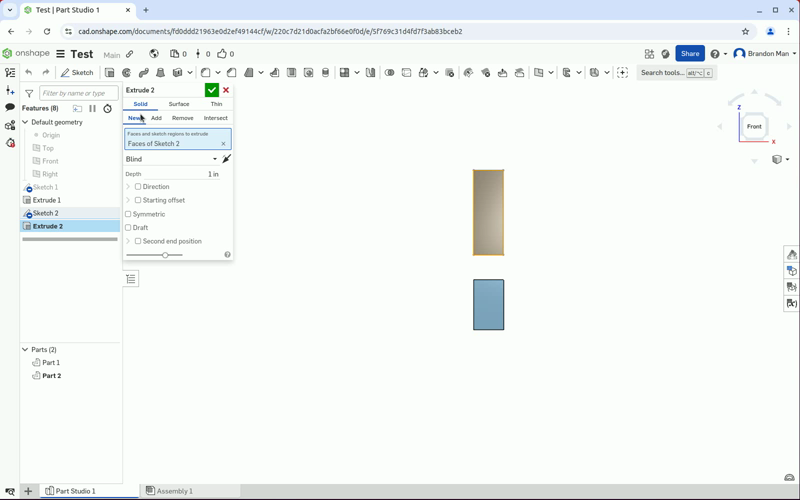
mouse_move(137, 120)
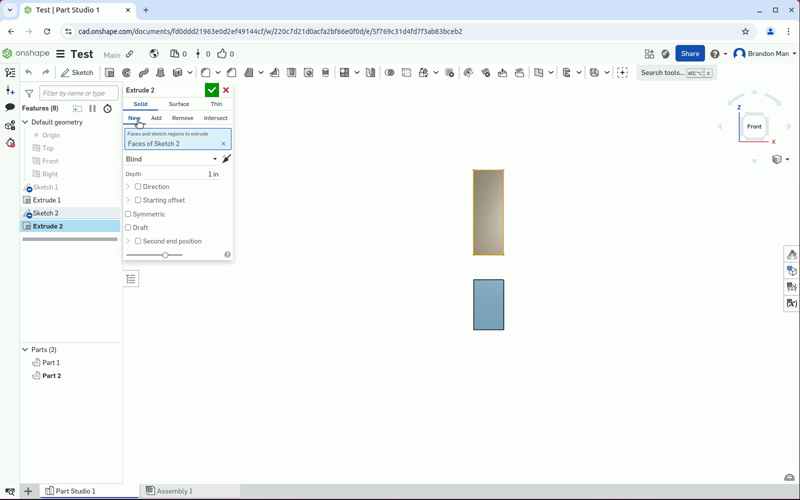
click(137, 120)
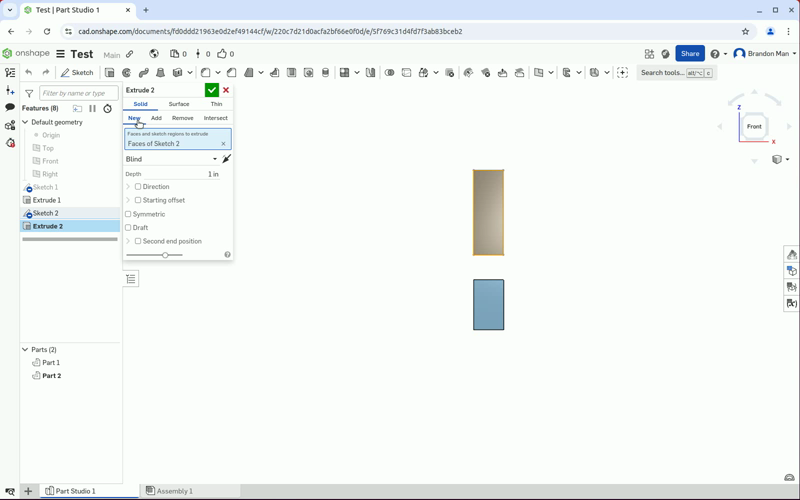
key(tab, 4)
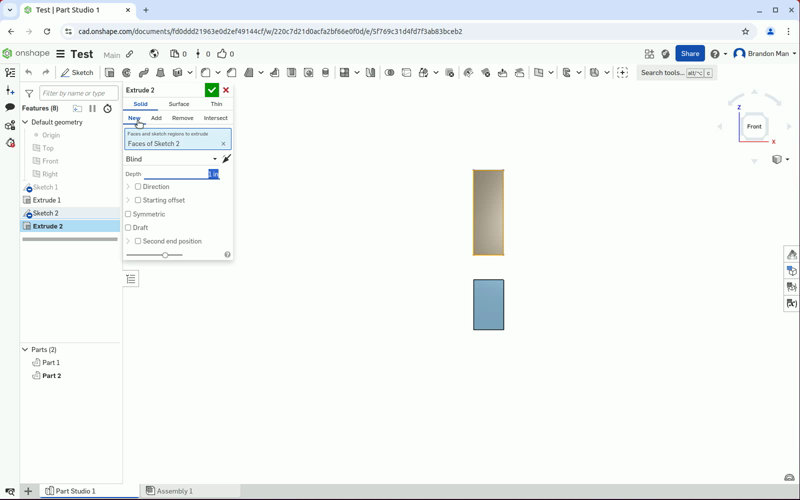
text(0.481)
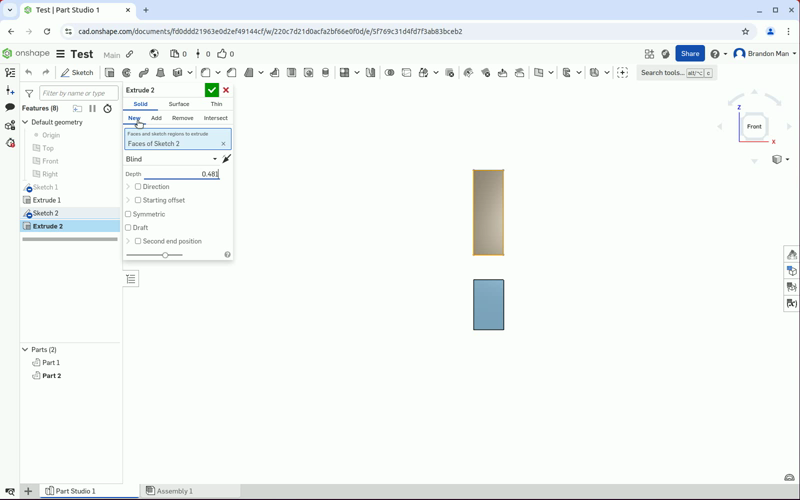
key(enter)
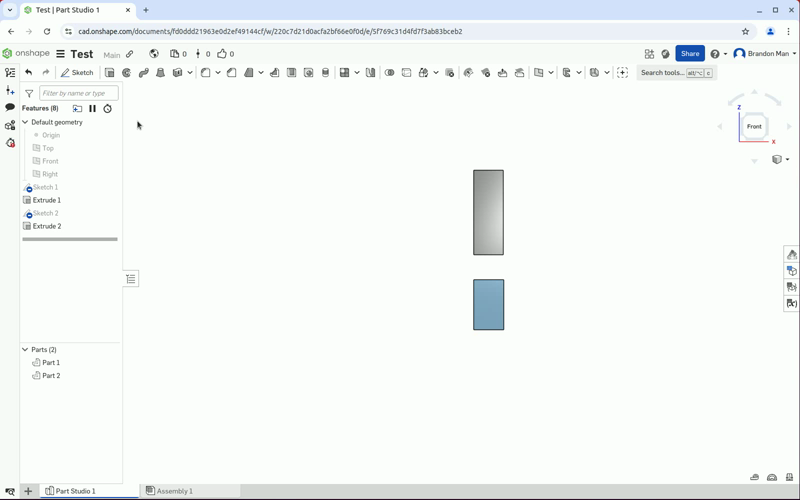
key(shift+h)
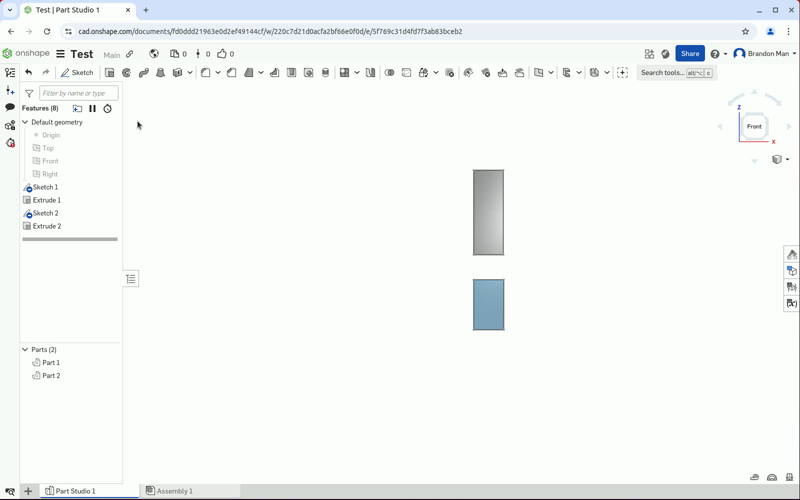
key(shift+h)
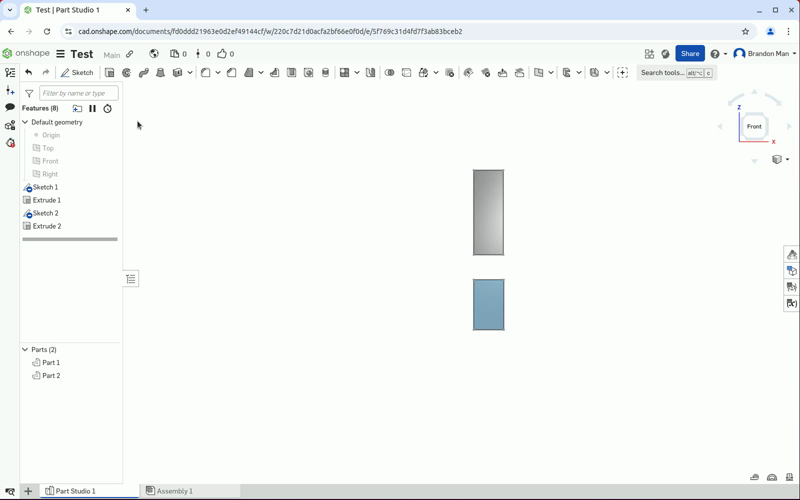
key(shift+7)
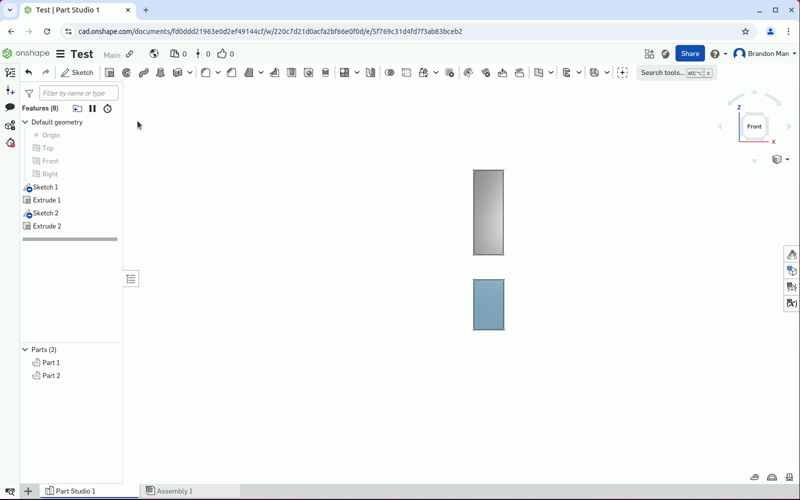
key(left, 2)
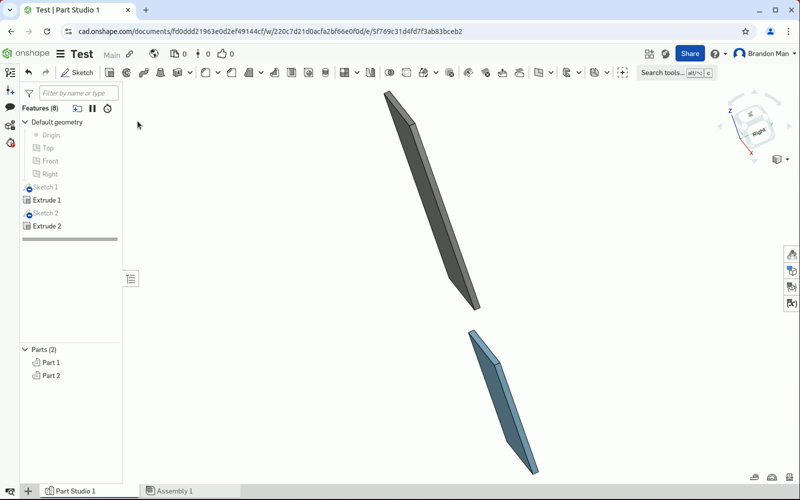
key(down, 2)
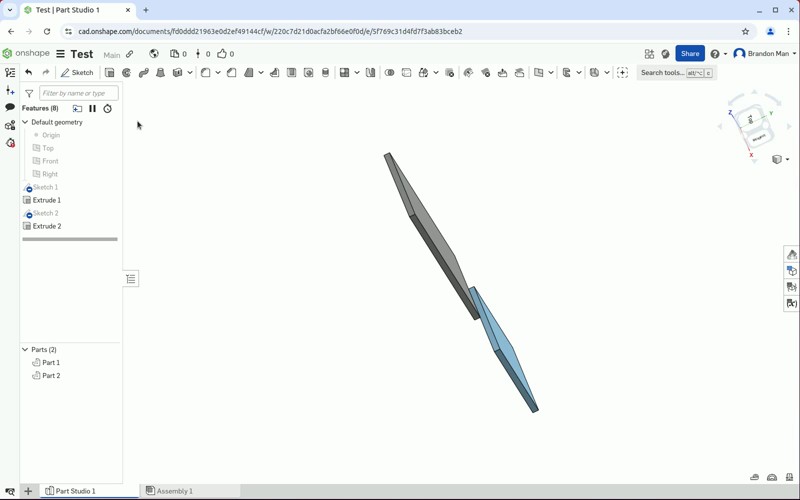
key(up, 2)
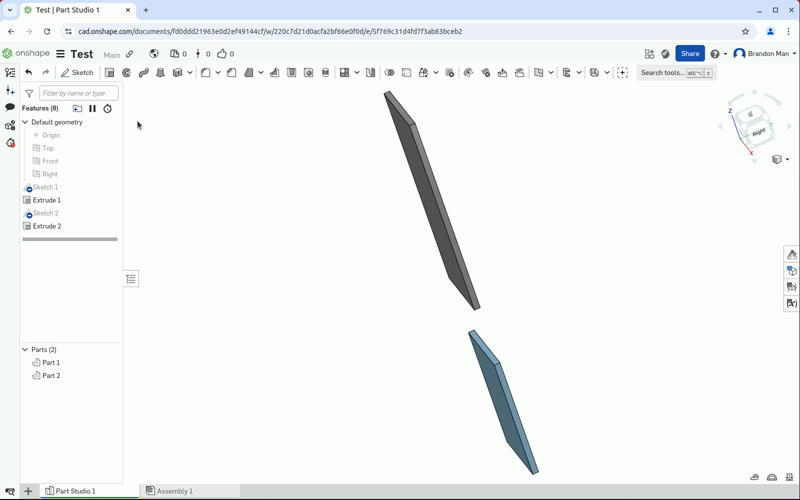
key(right, 2)
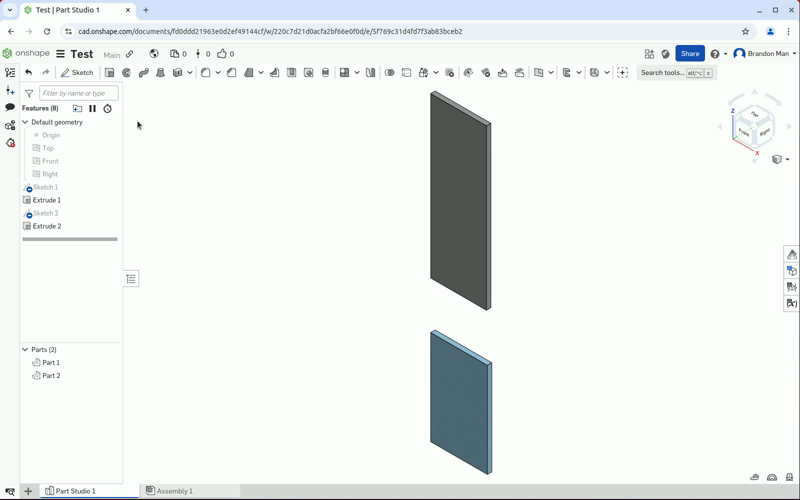
mouse_move(73, 189)
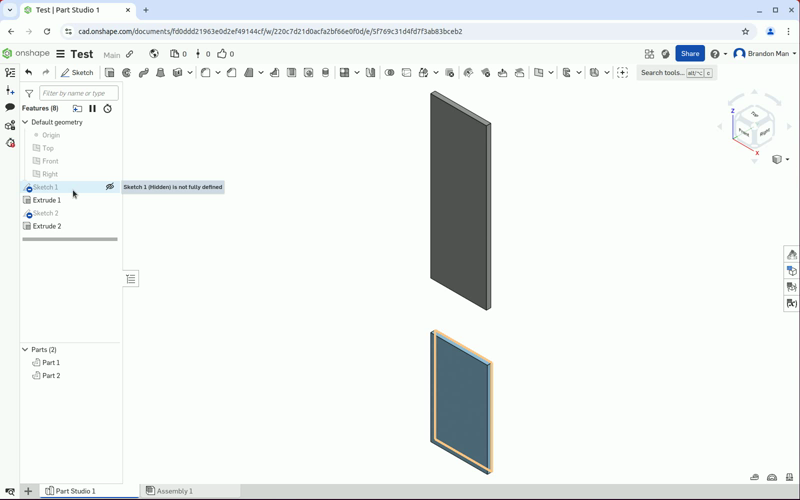
click(73, 189)